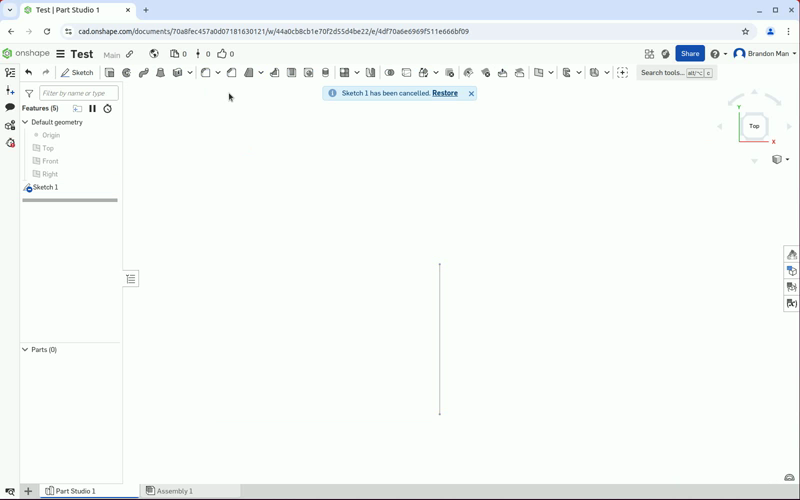
key(shift+h)
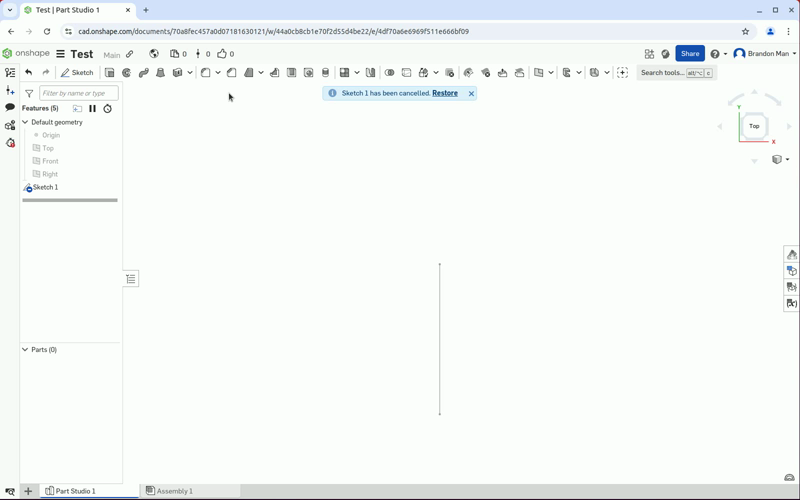
key(shift+s)
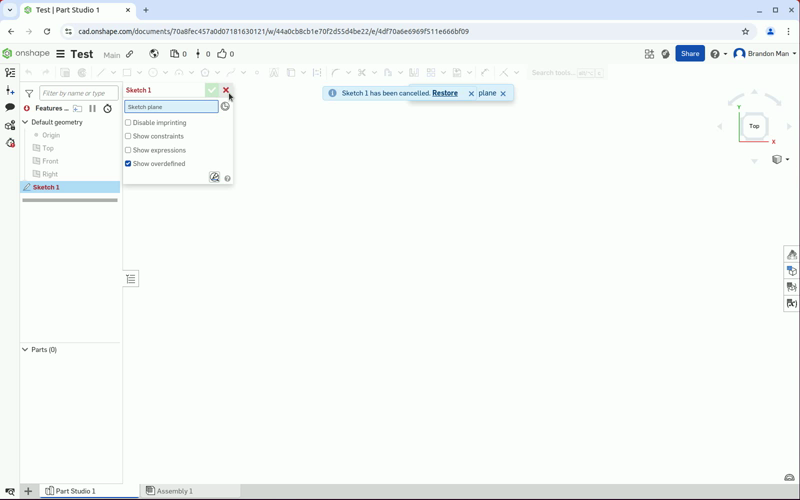
mouse_move(73, 150)
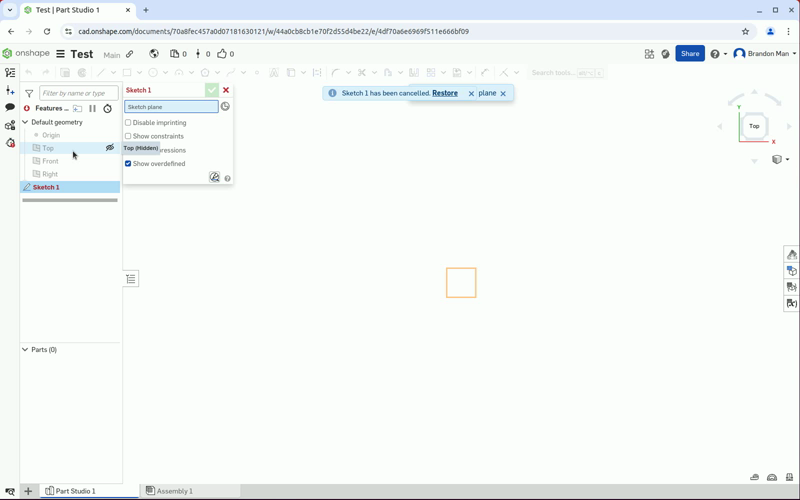
click(73, 150)
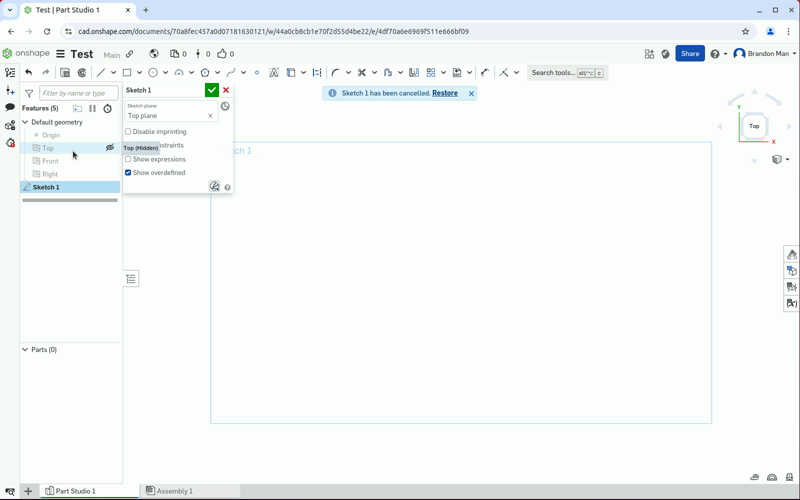
mouse_move(73, 352)
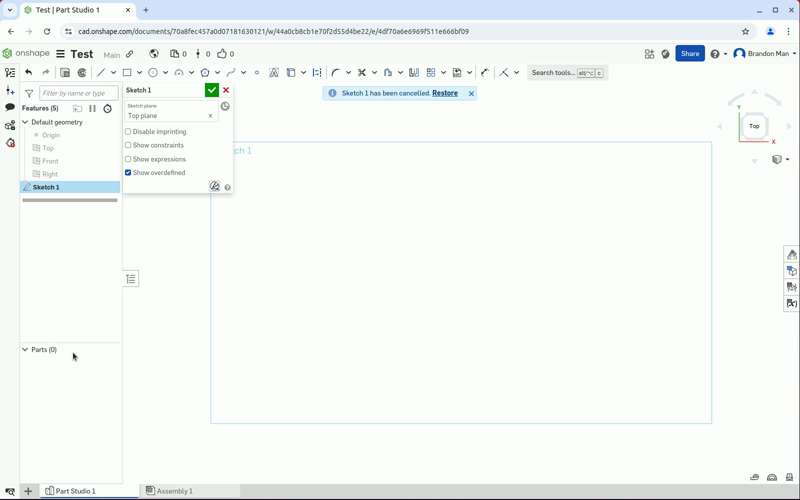
key(y)
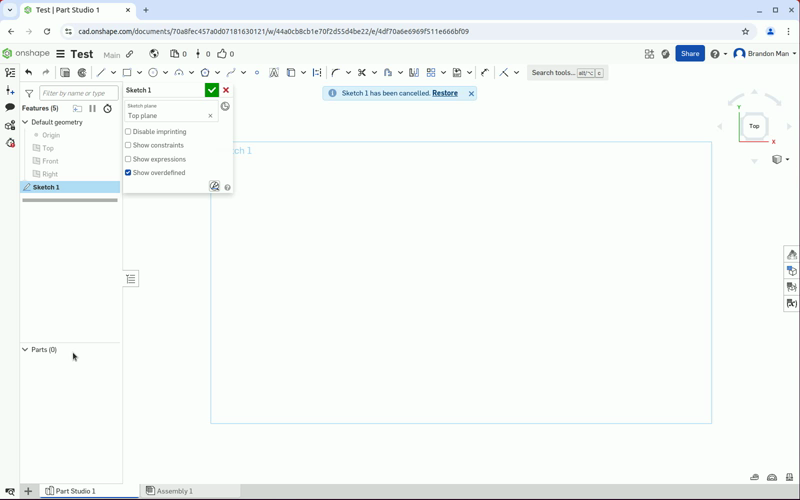
key(l)
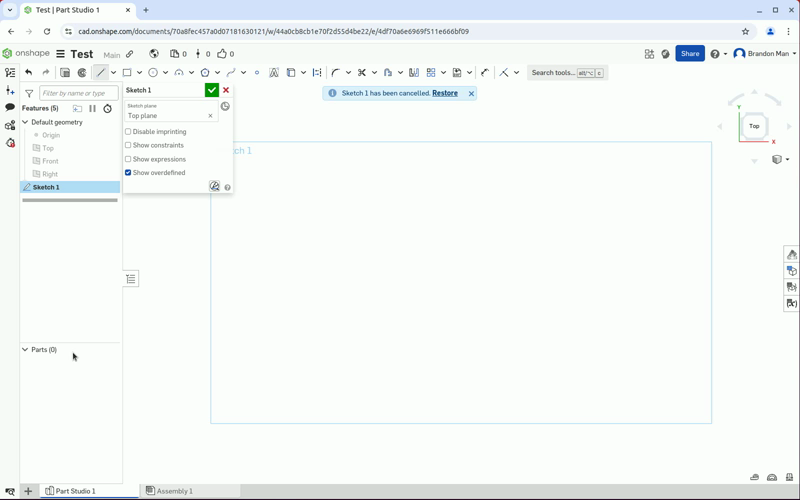
key_down(shift)
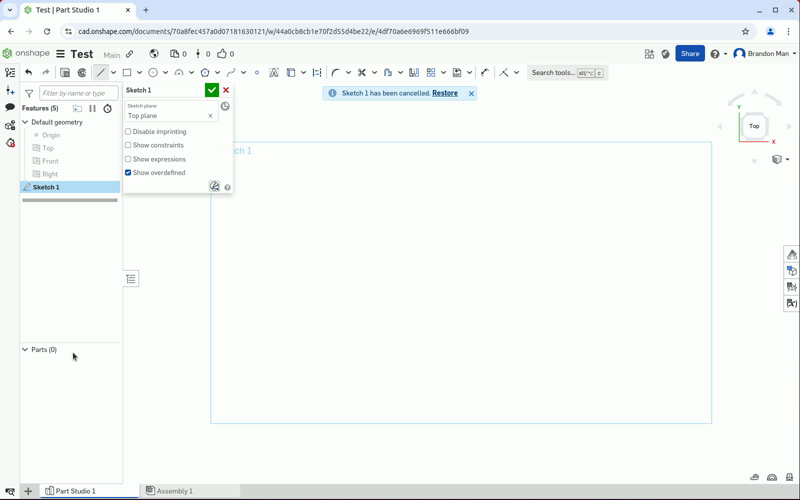
mouse_move(419, 351)
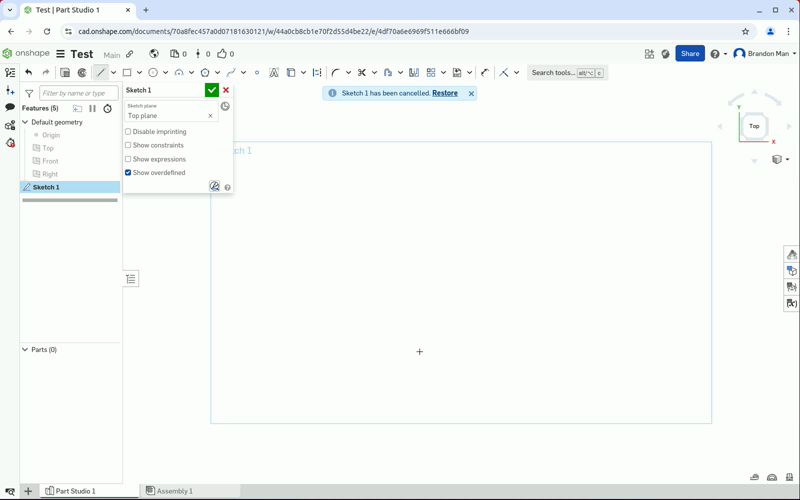
click(419, 351)
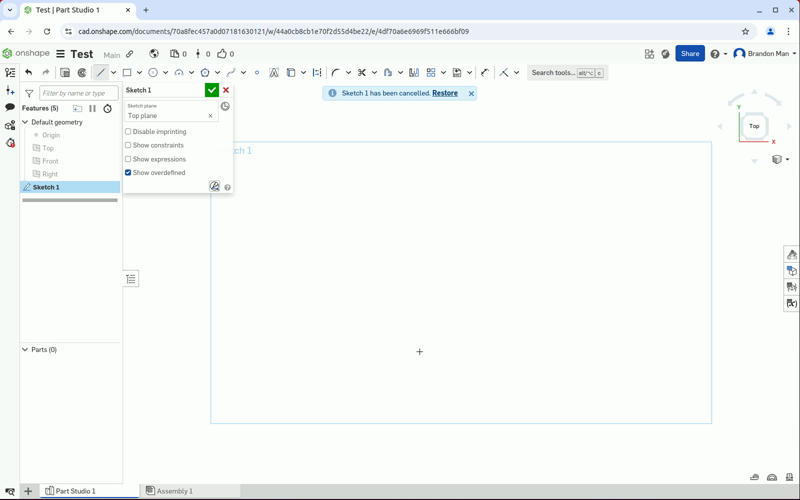
key_up(shift)
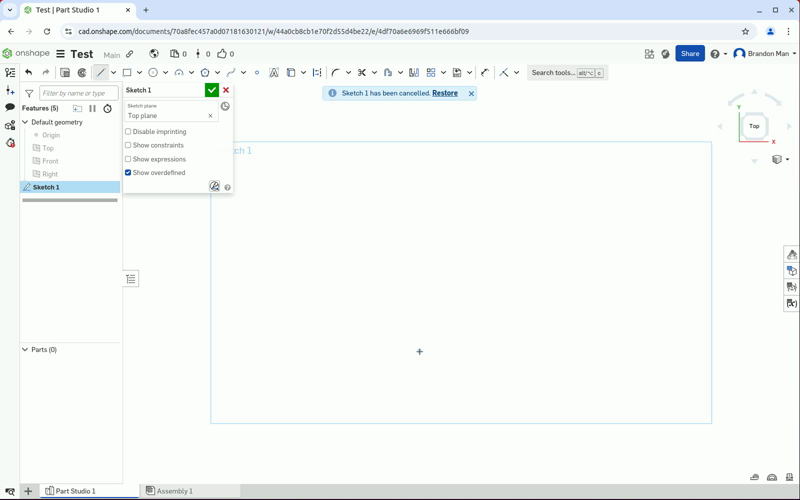
key_down(shift)
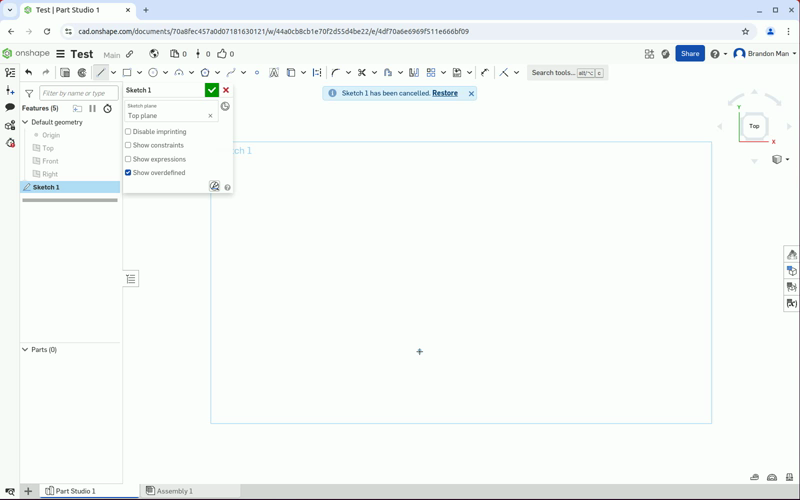
mouse_move(546, 351)
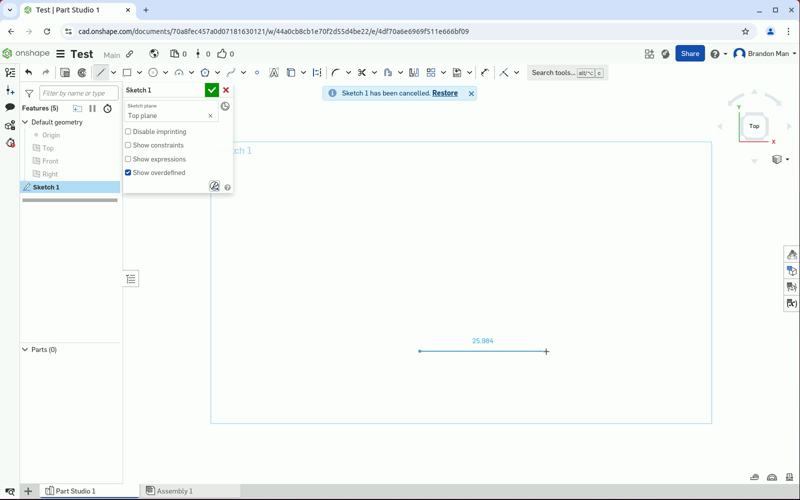
click(546, 351)
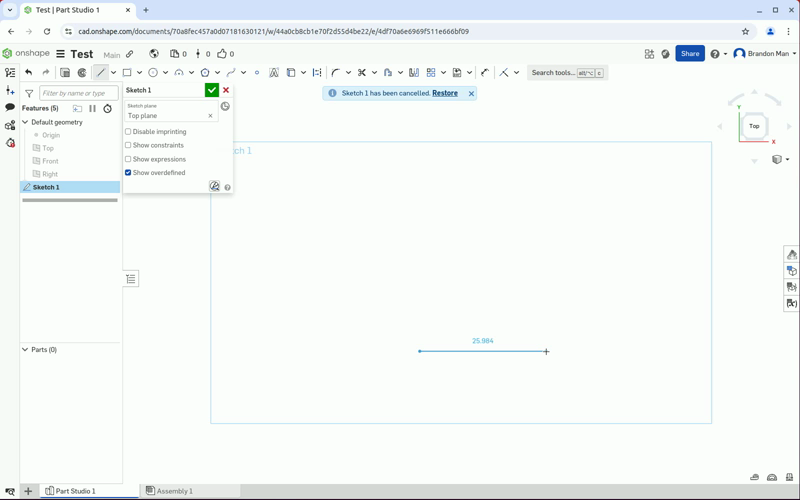
key_up(shift)
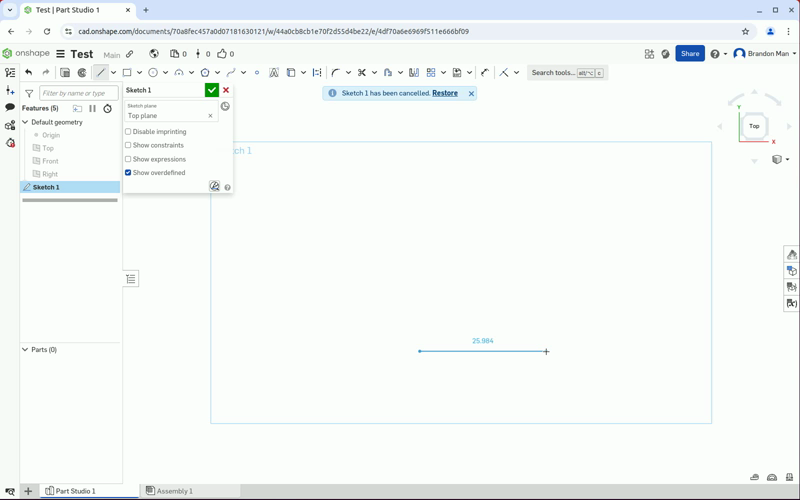
key_down(shift)
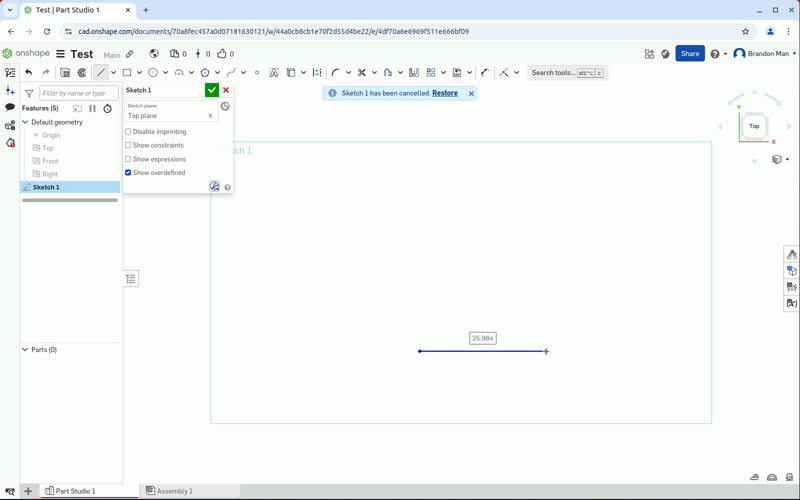
mouse_move(546, 236)
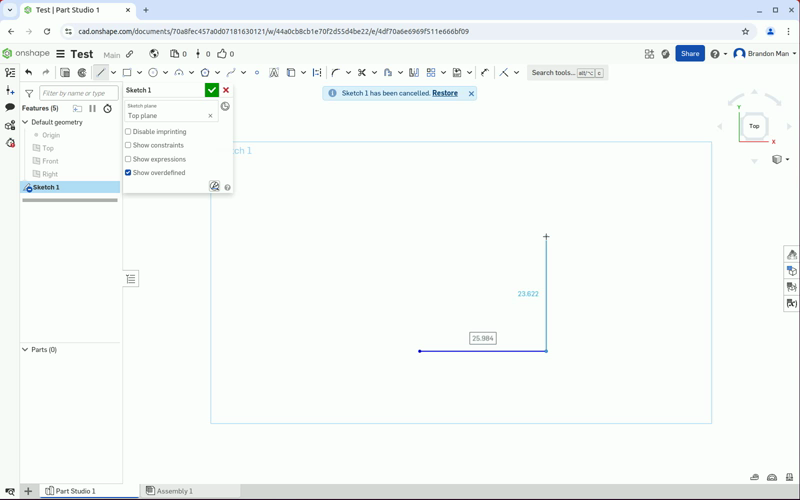
click(546, 236)
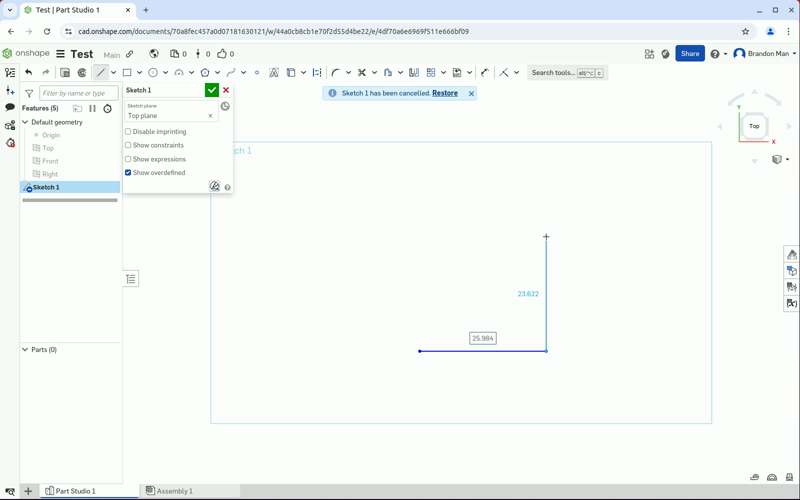
key_up(shift)
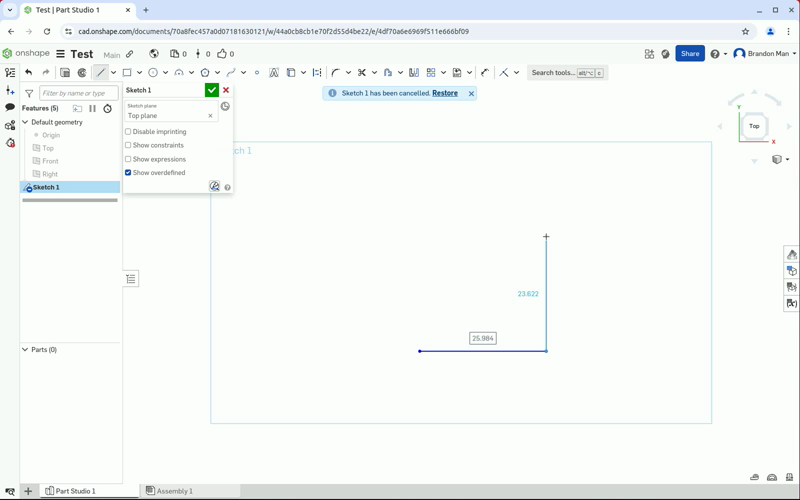
key_down(shift)
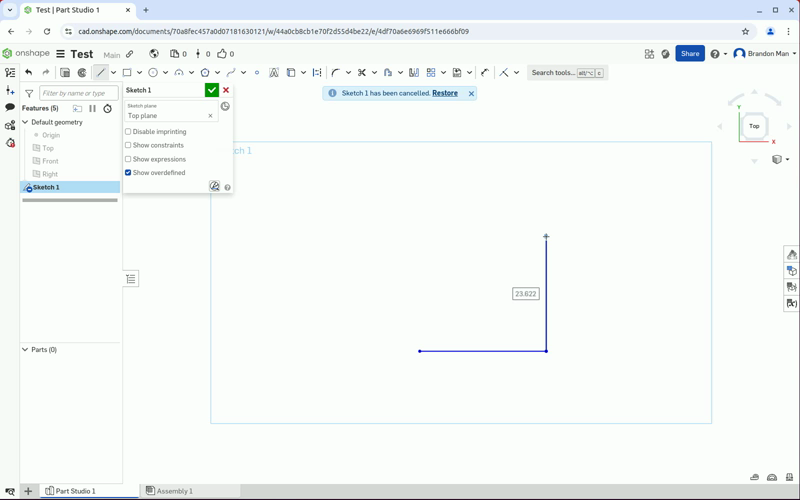
mouse_move(419, 236)
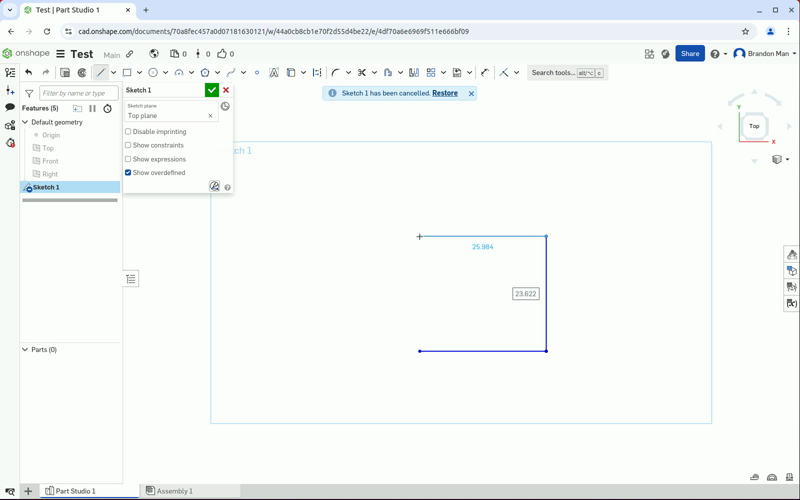
click(419, 236)
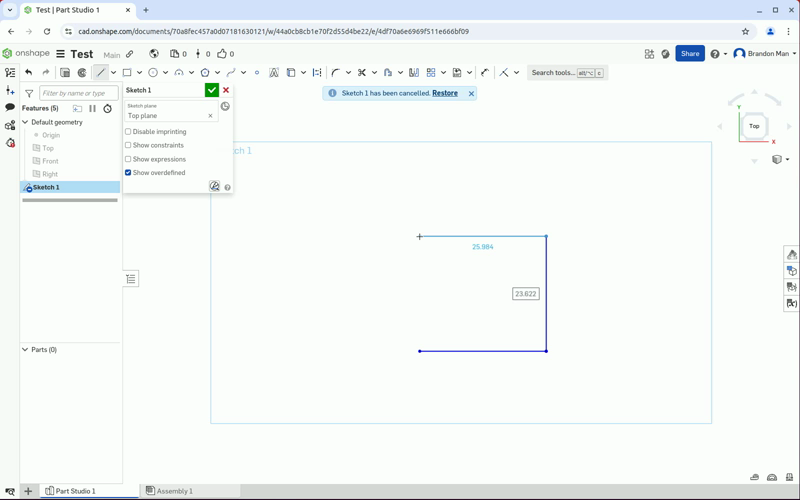
key_up(shift)
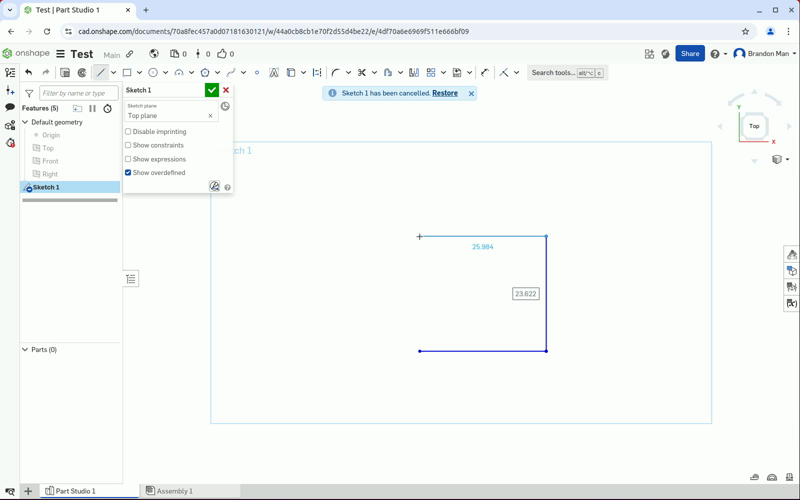
key_down(shift)
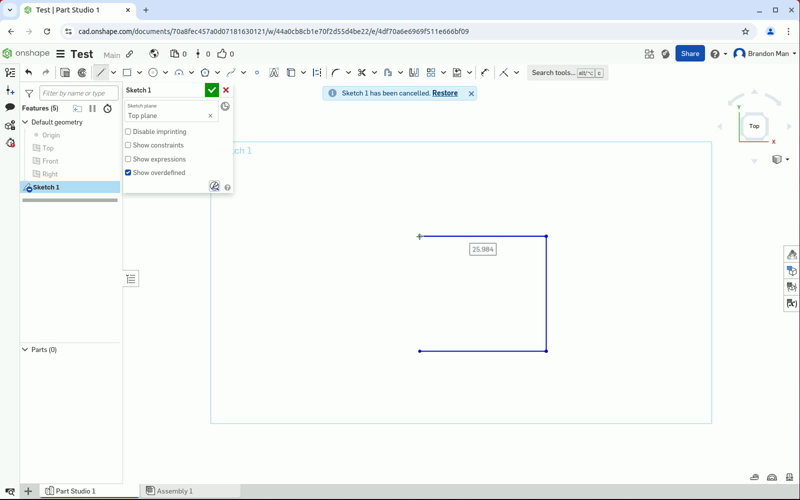
mouse_move(419, 351)
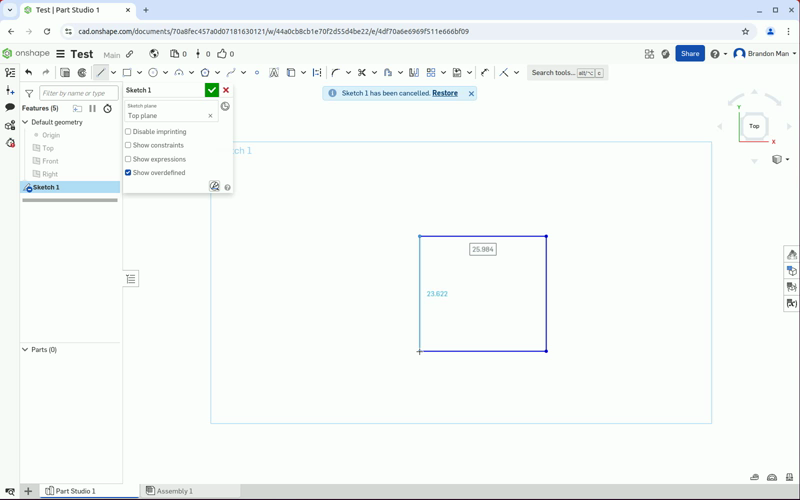
key_up(shift)
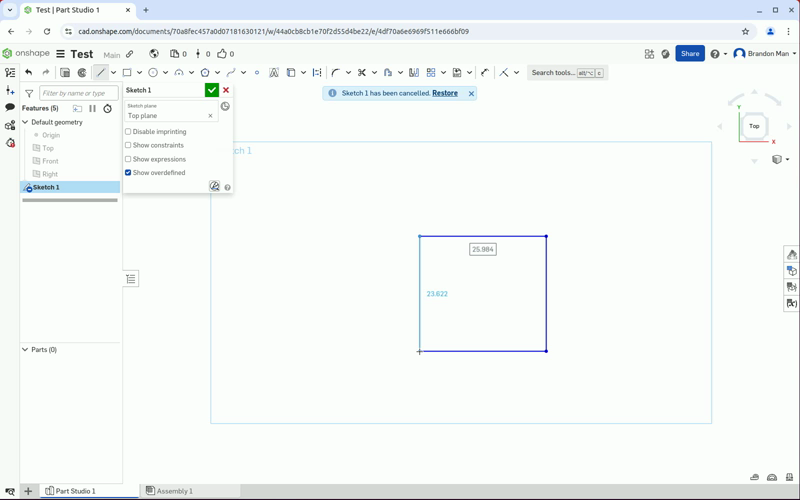
click(419, 351)
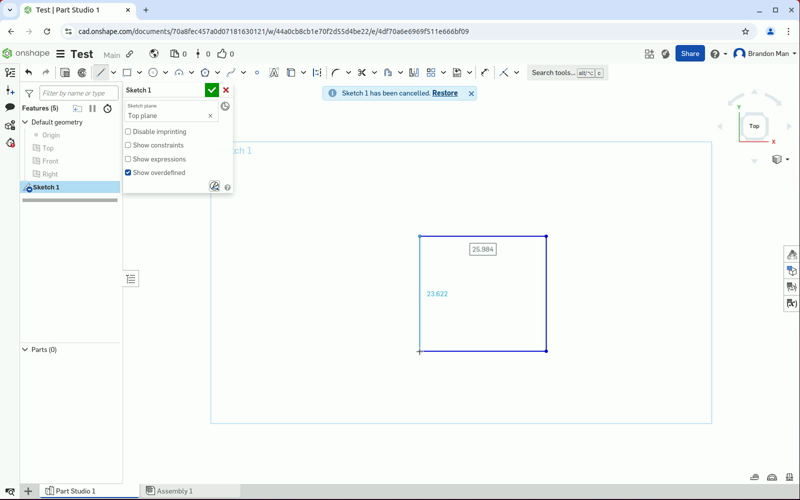
key(esc)
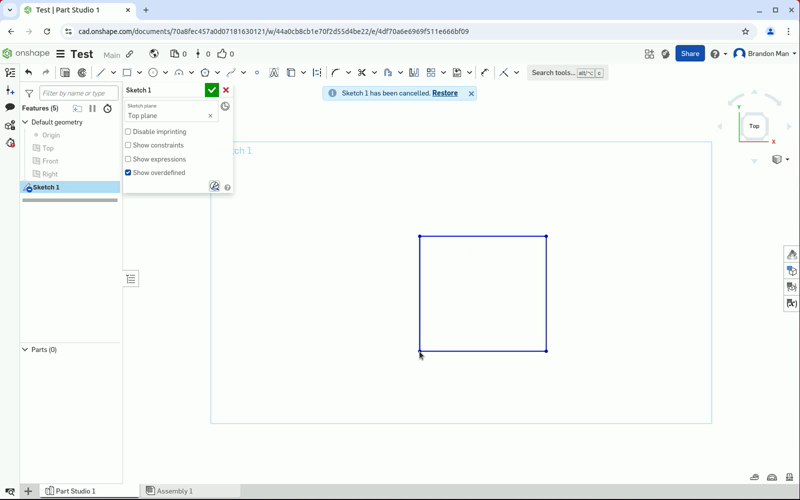
mouse_move(499, 321)
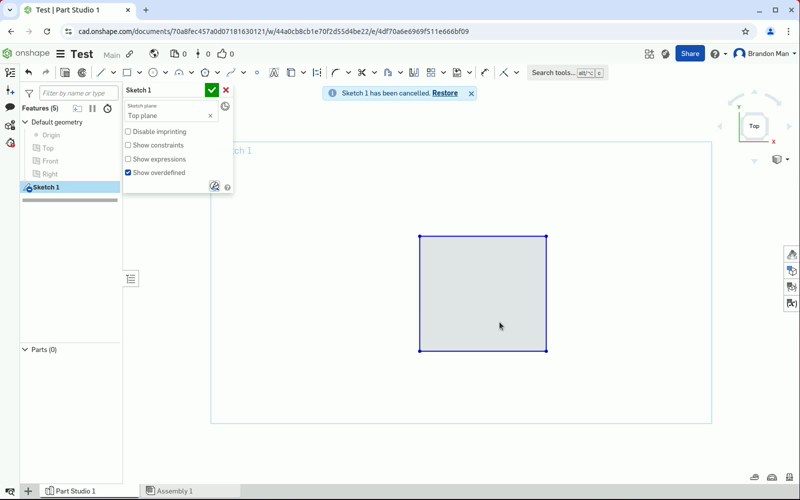
click(499, 321)
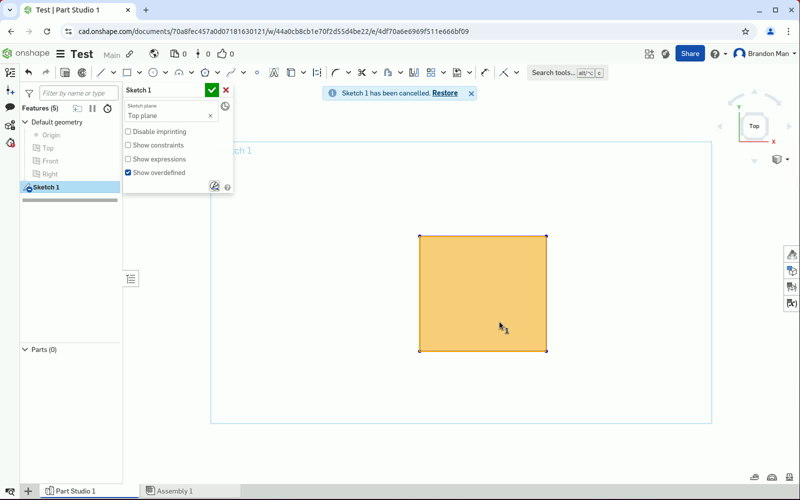
mouse_move(73, 352)
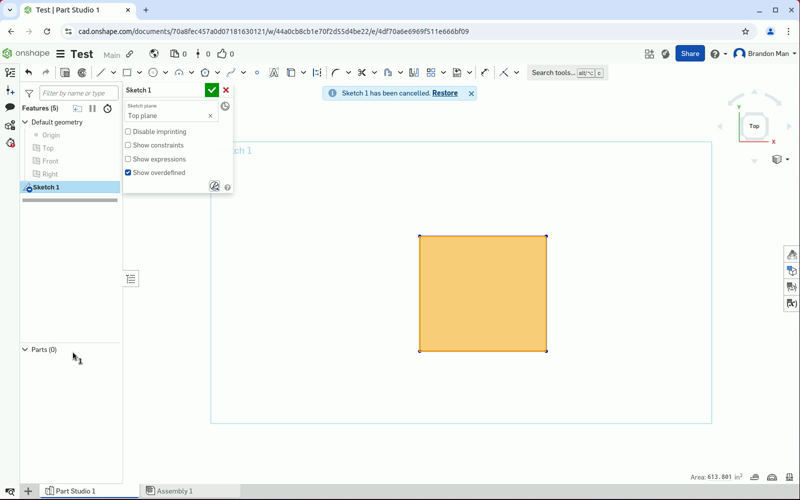
key(shift+y)
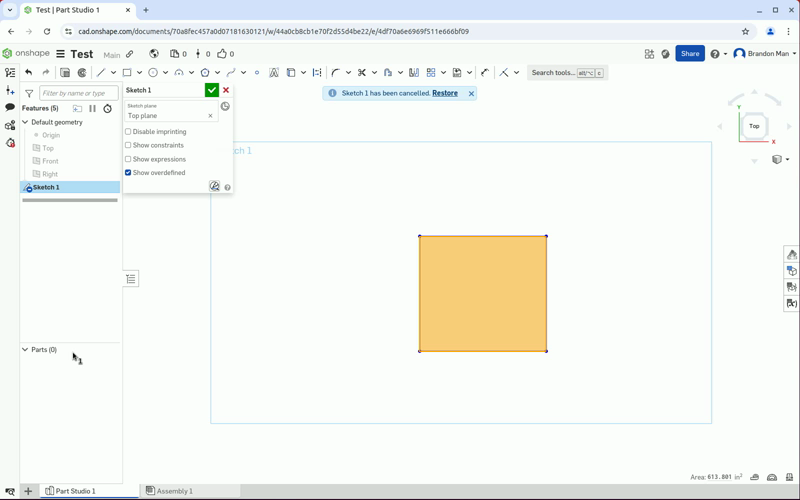
key(shift+e)
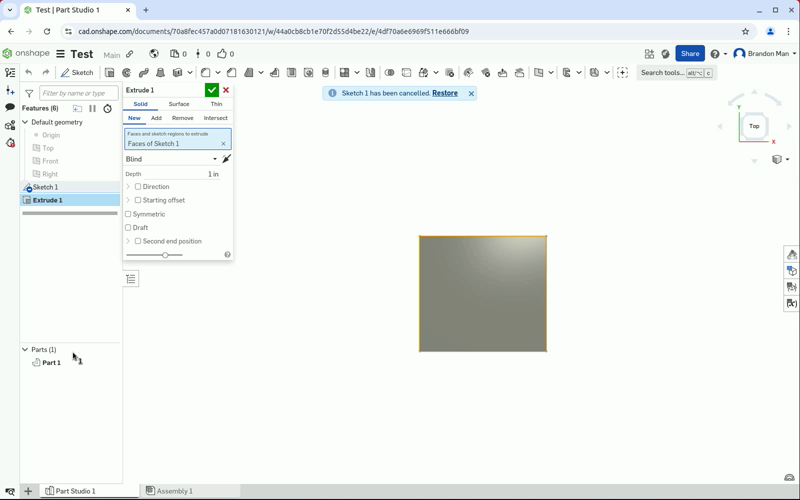
mouse_move(143, 106)
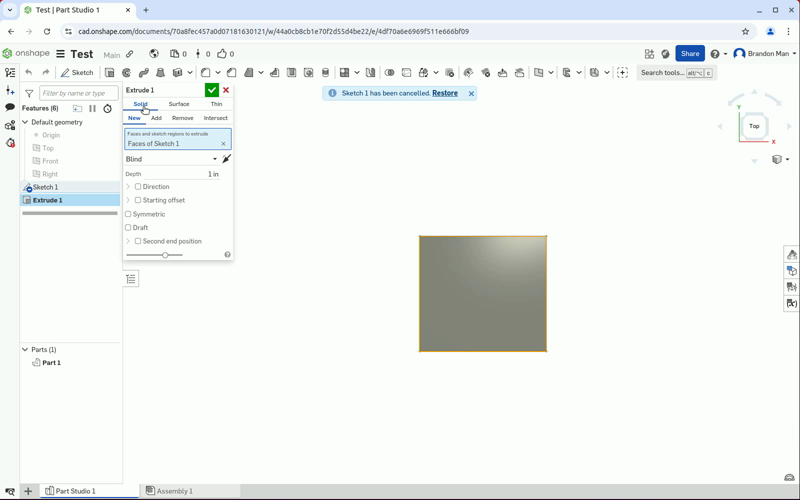
click(143, 106)
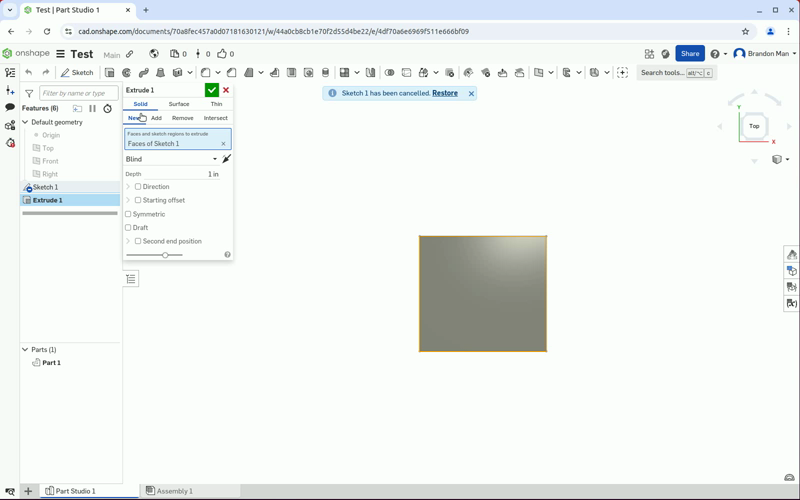
mouse_move(137, 120)
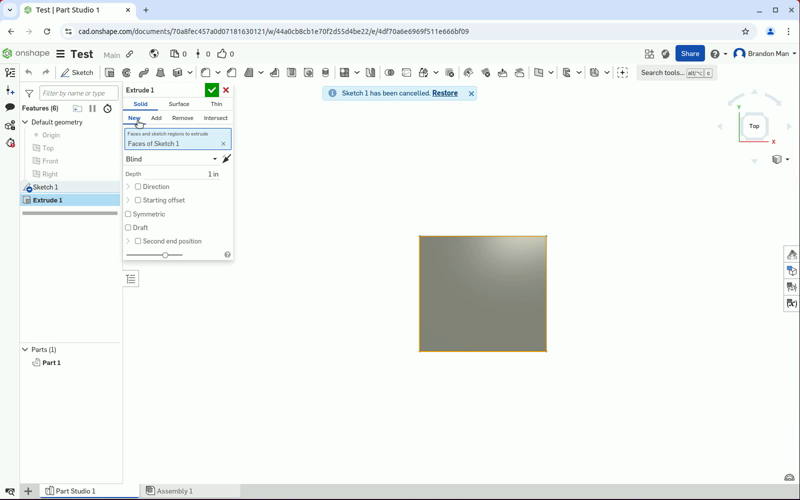
click(137, 120)
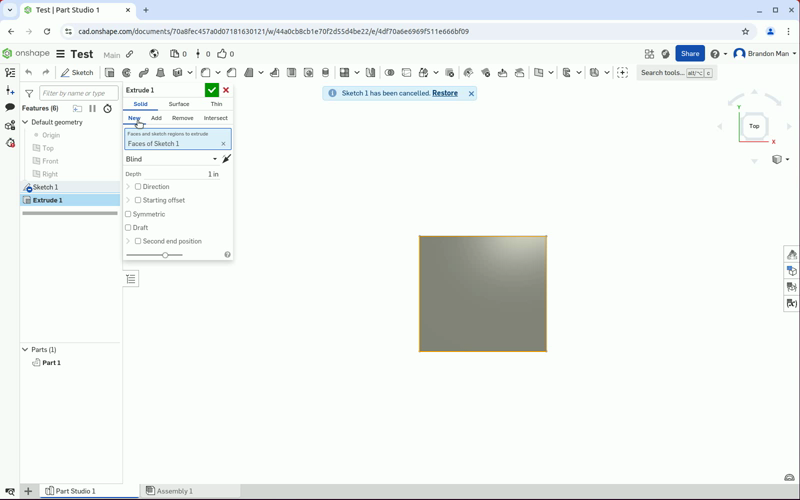
key(tab, 4)
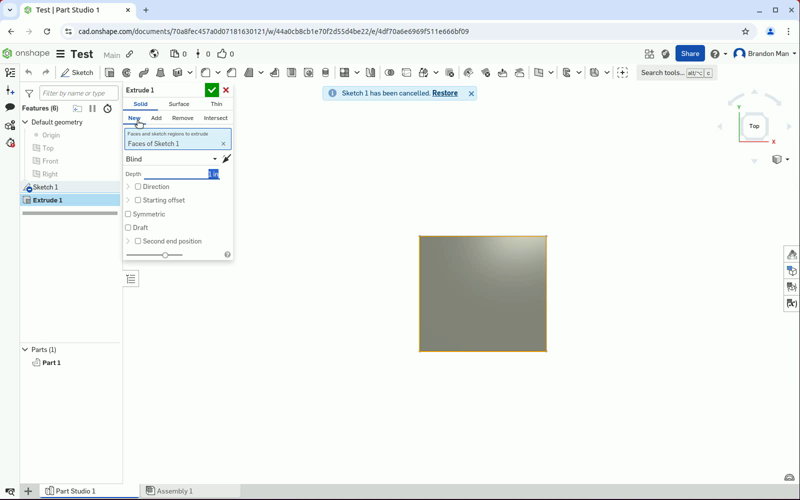
text(23.108)
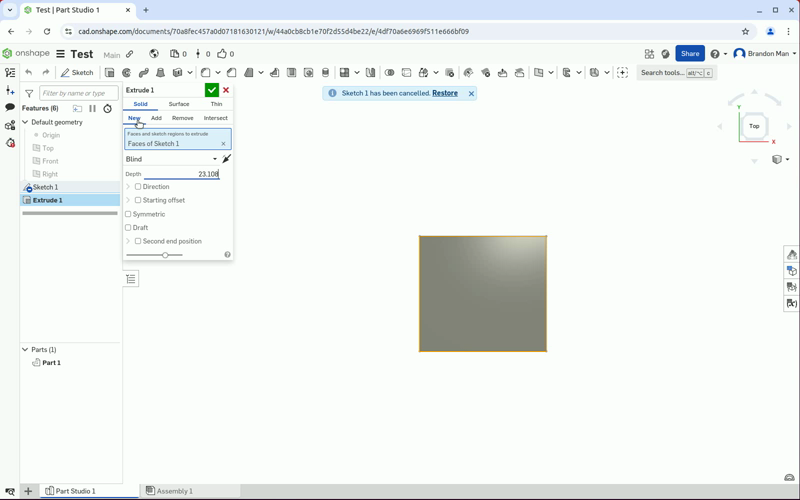
key(enter)
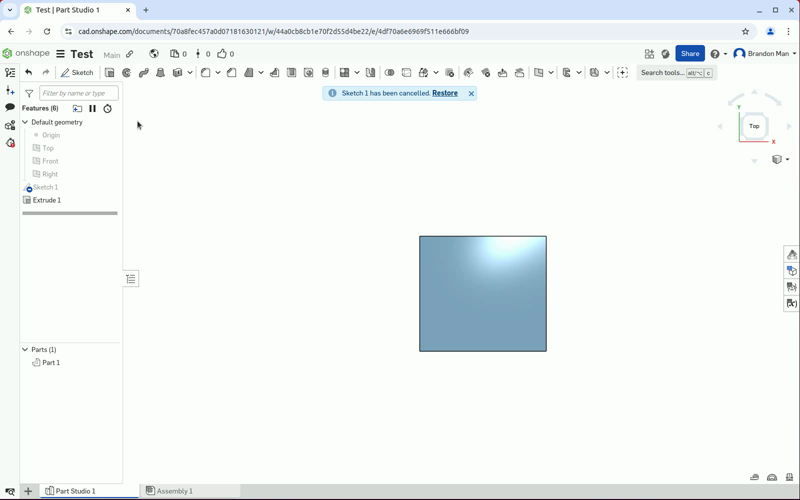
key(shift+h)
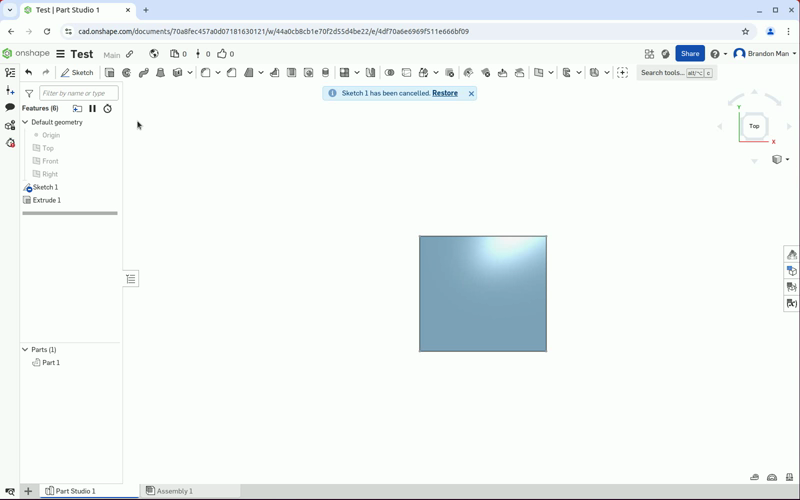
key(shift+h)
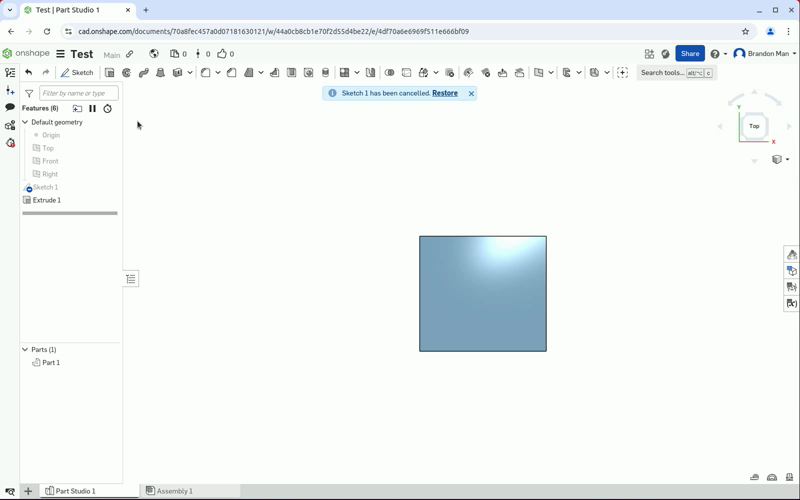
mouse_move(73, 189)
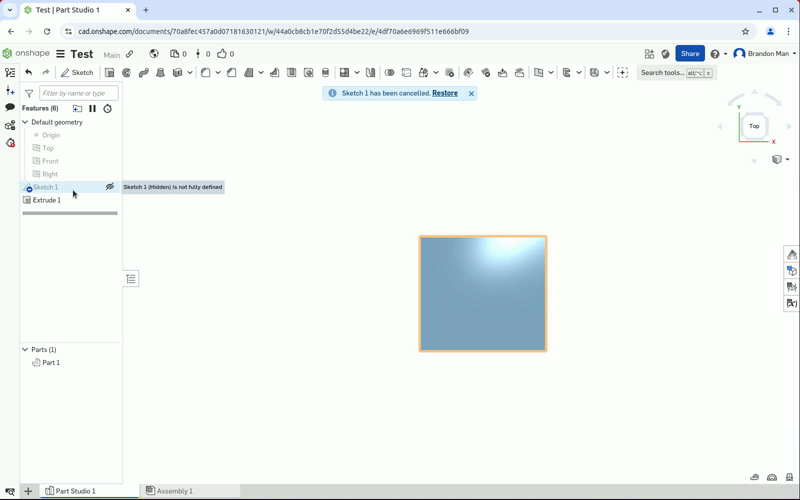
click(73, 189)
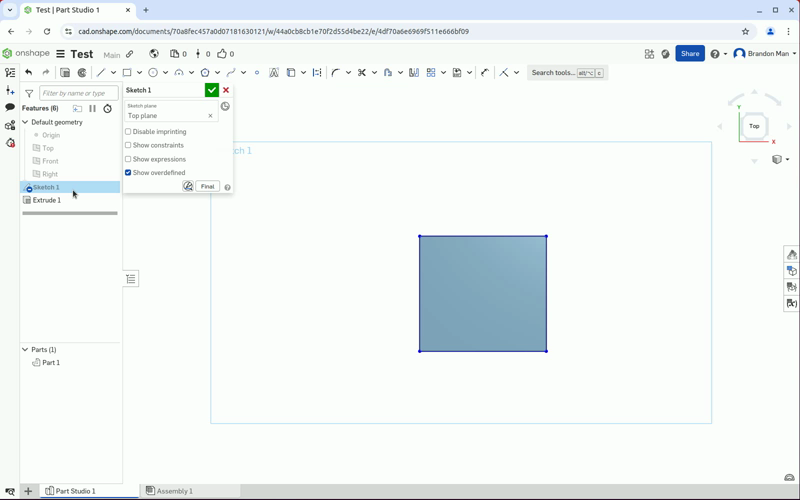
mouse_move(229, 92)
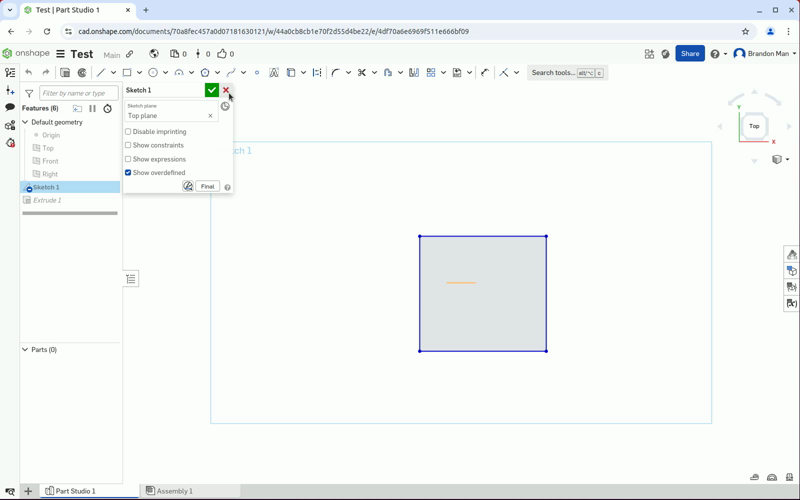
click(229, 92)
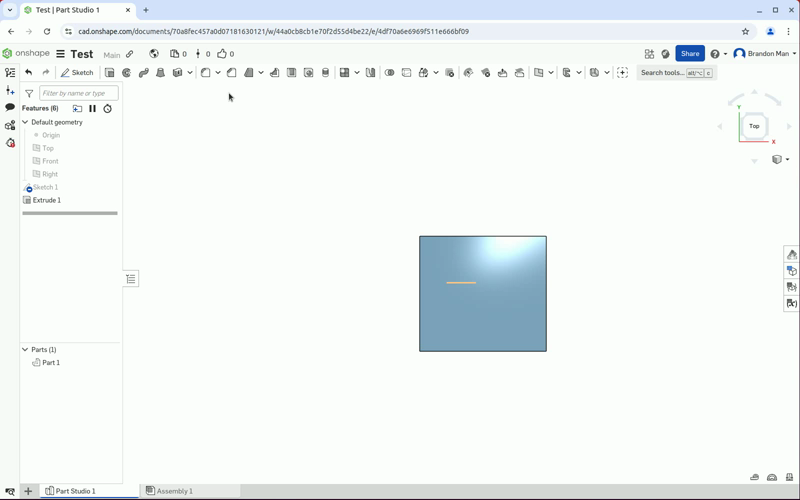
mouse_move(541, 75)
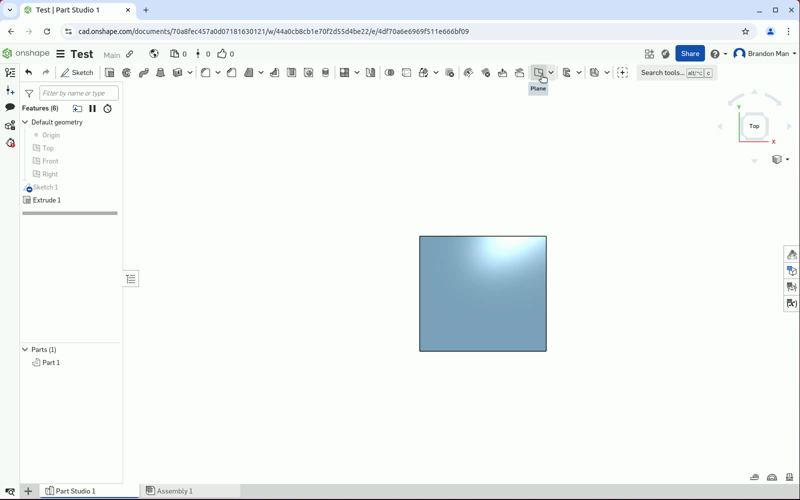
click(541, 75)
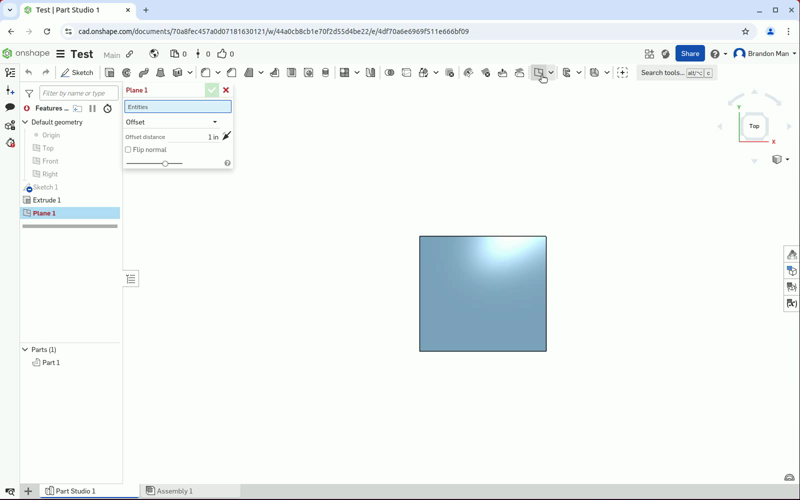
mouse_move(73, 150)
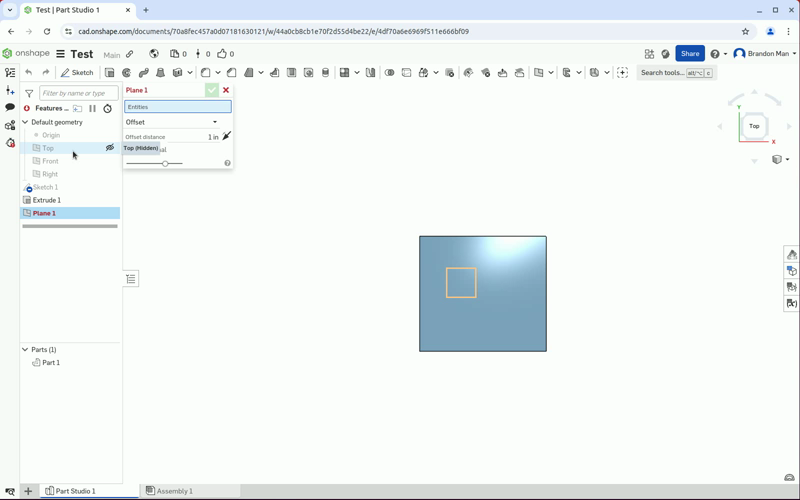
click(73, 150)
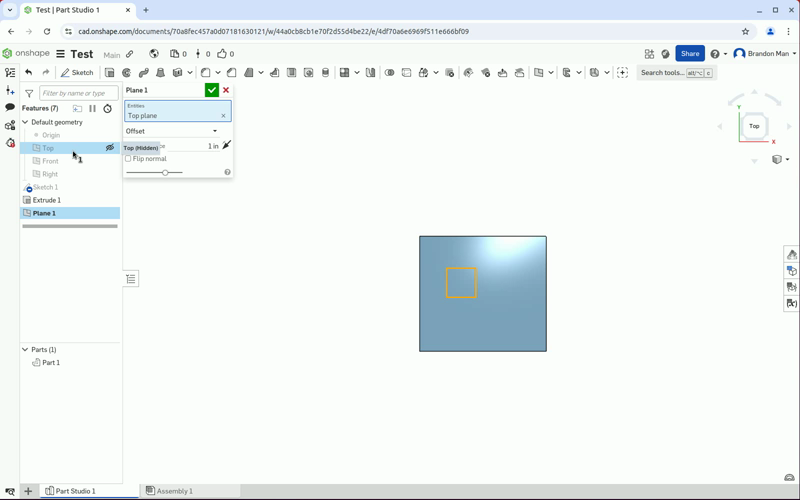
key(tab, 2)
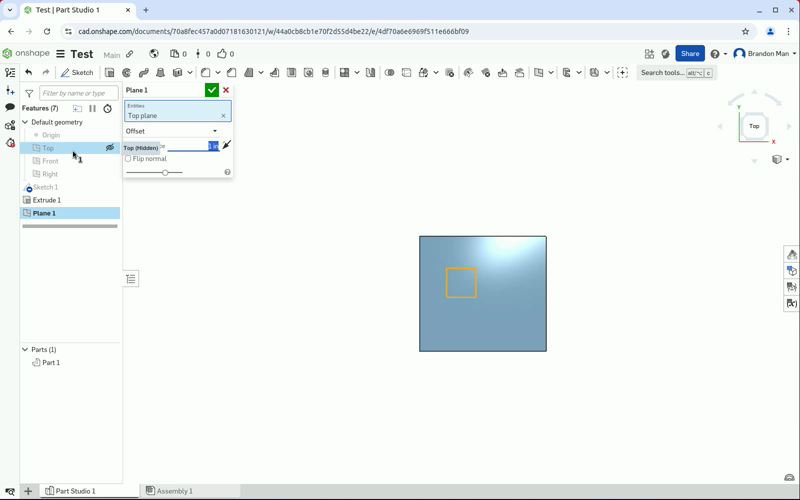
text(23.108)
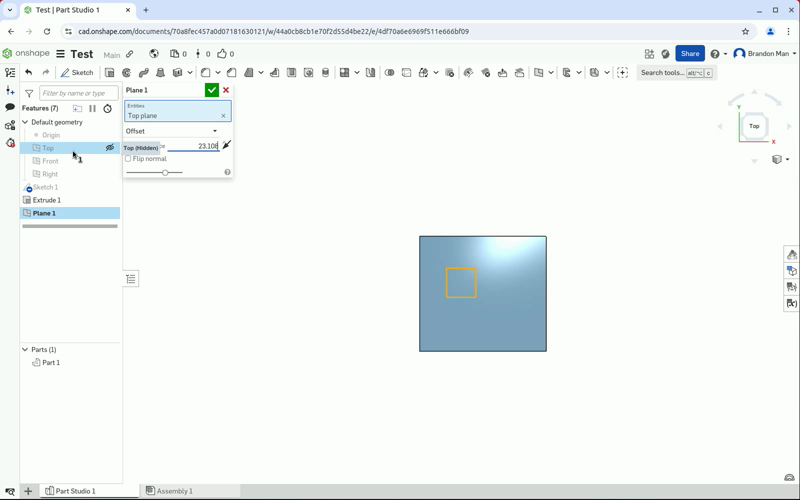
key(enter, 2)
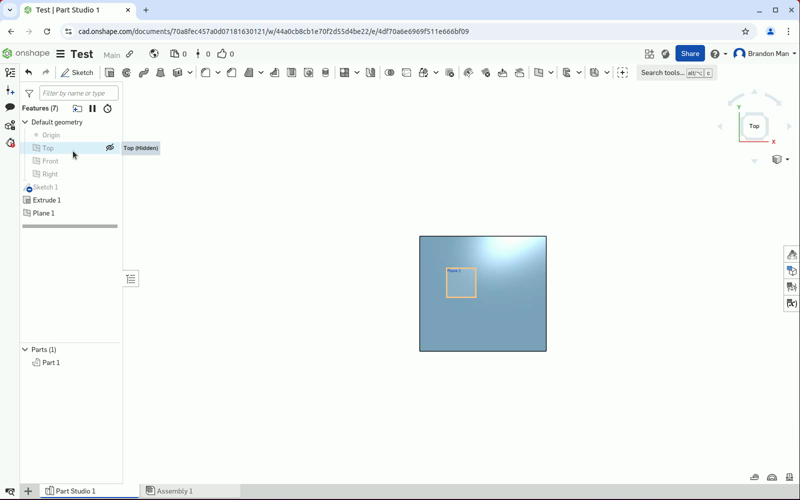
key(shift+s)
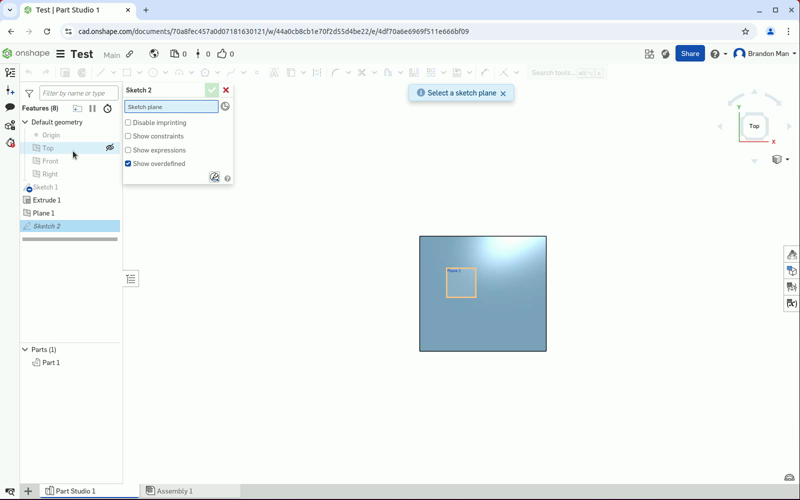
mouse_move(73, 215)
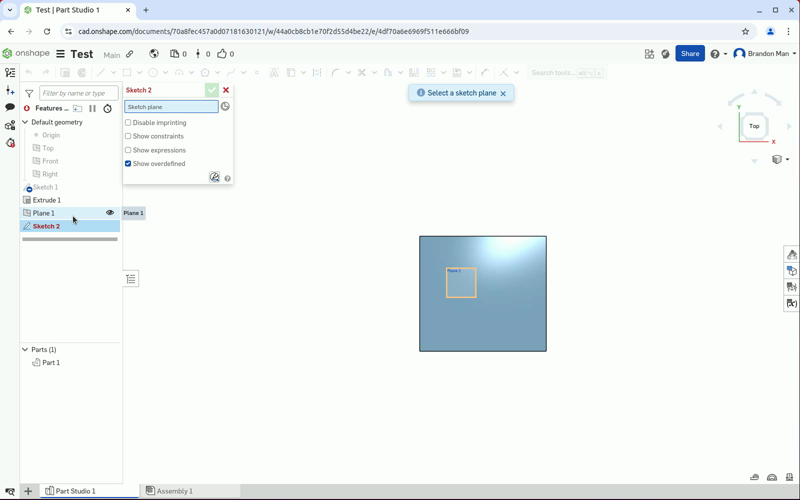
click(73, 215)
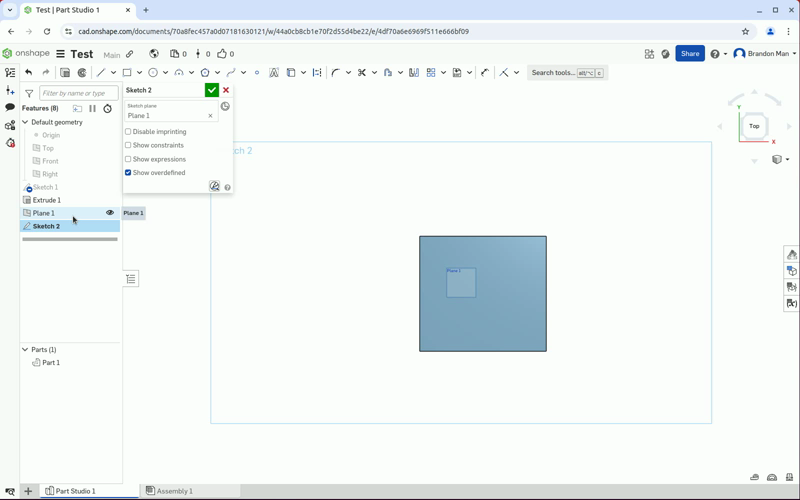
mouse_move(73, 352)
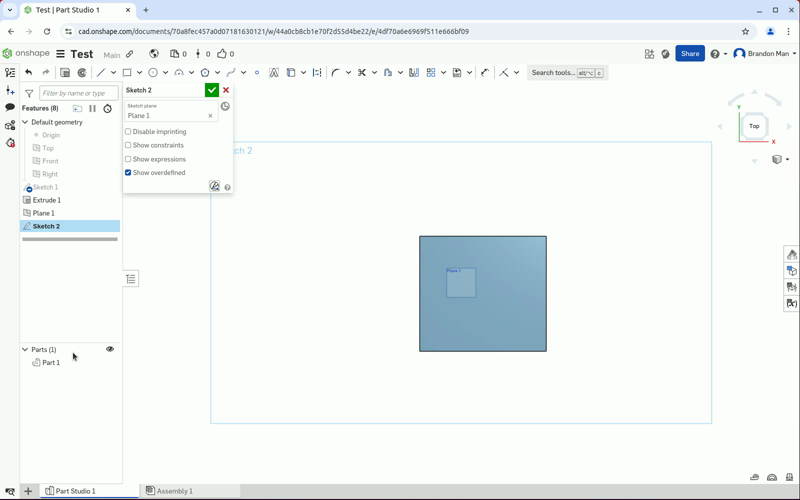
key(y)
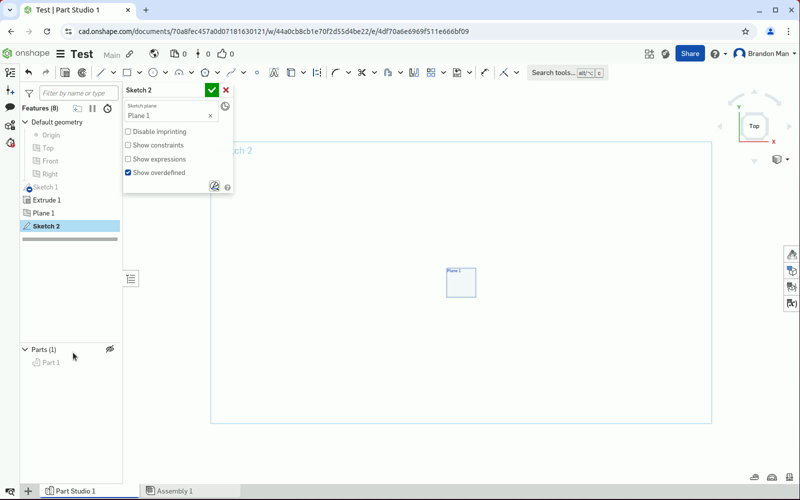
key(l)
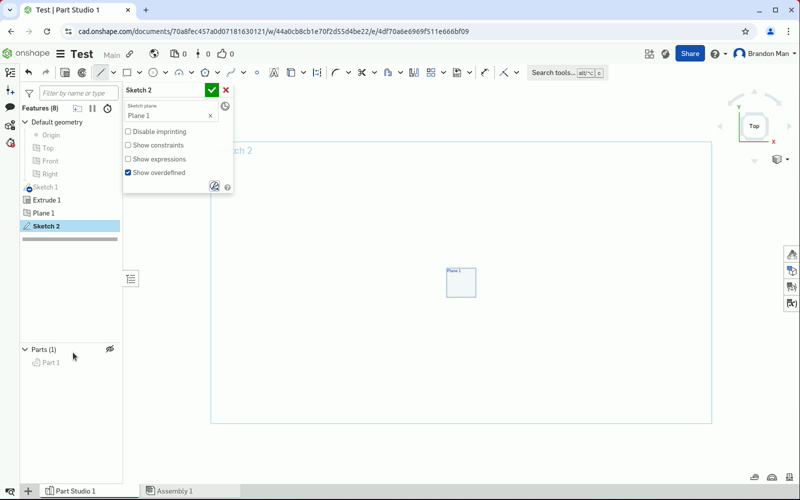
key_down(shift)
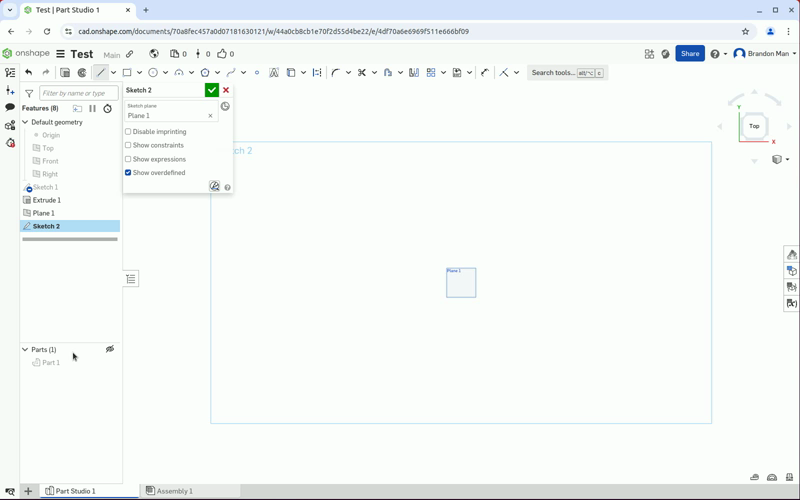
mouse_move(446, 328)
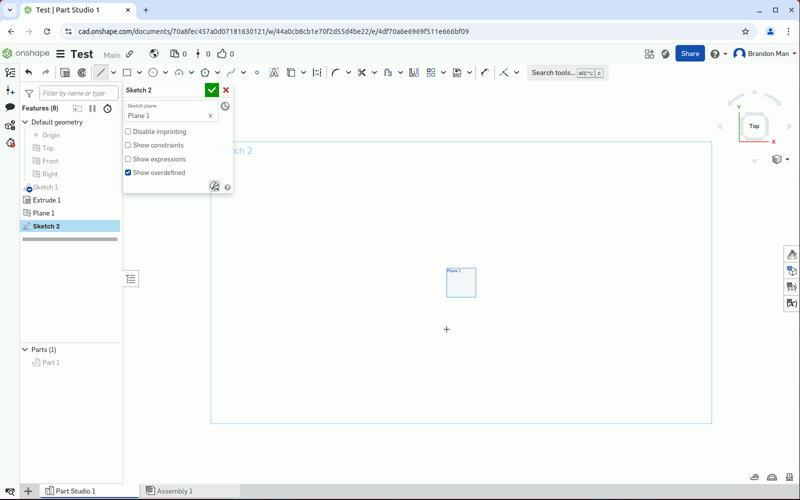
click(446, 328)
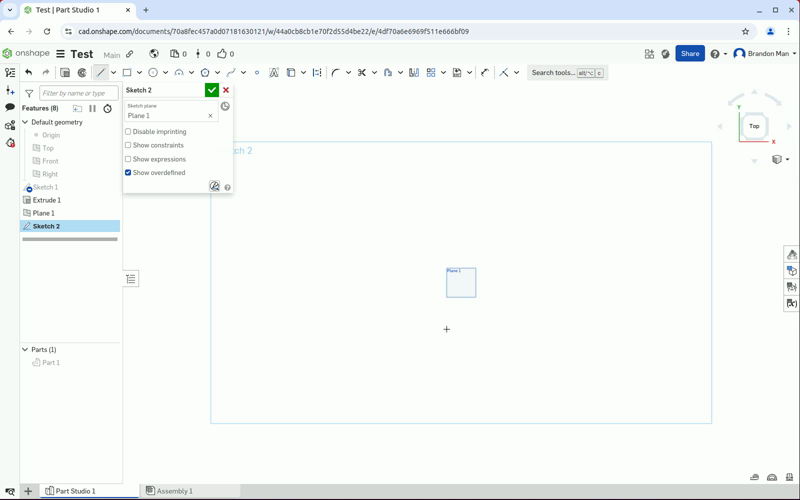
key_up(shift)
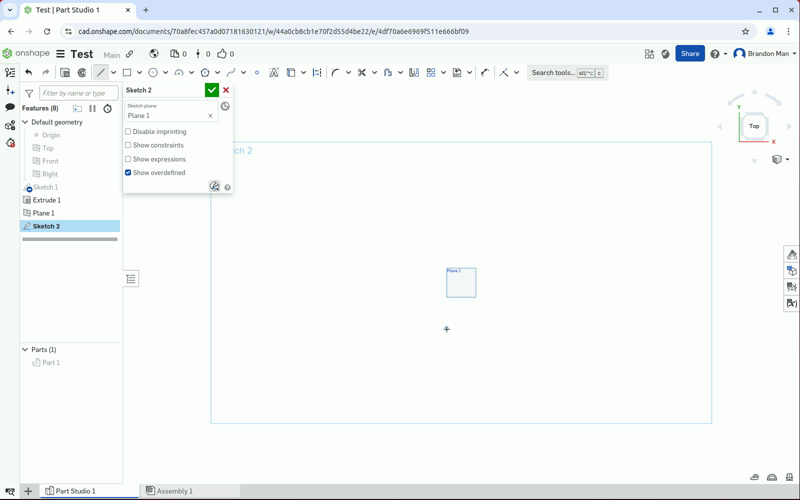
key_down(shift)
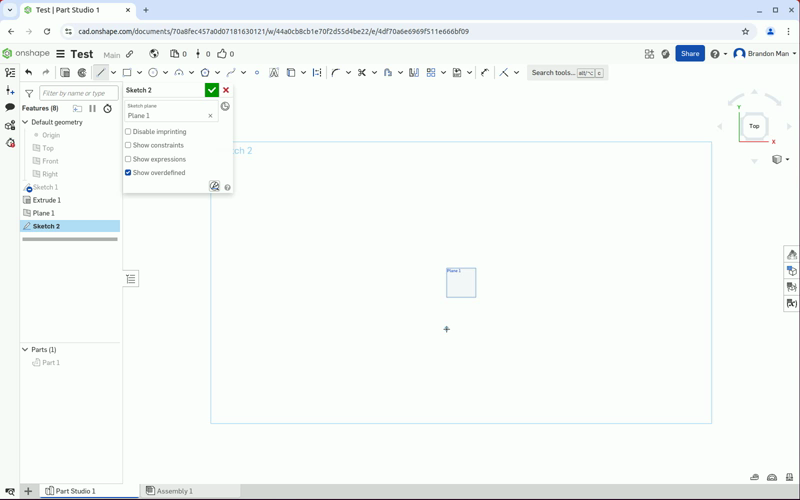
mouse_move(536, 328)
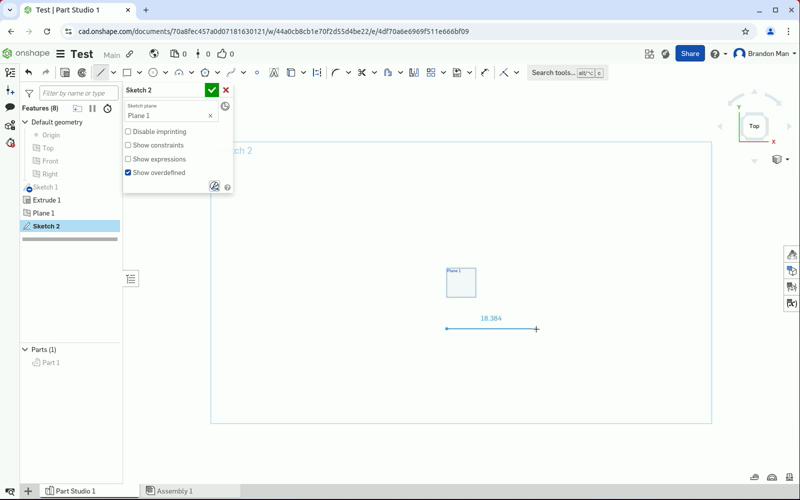
click(536, 328)
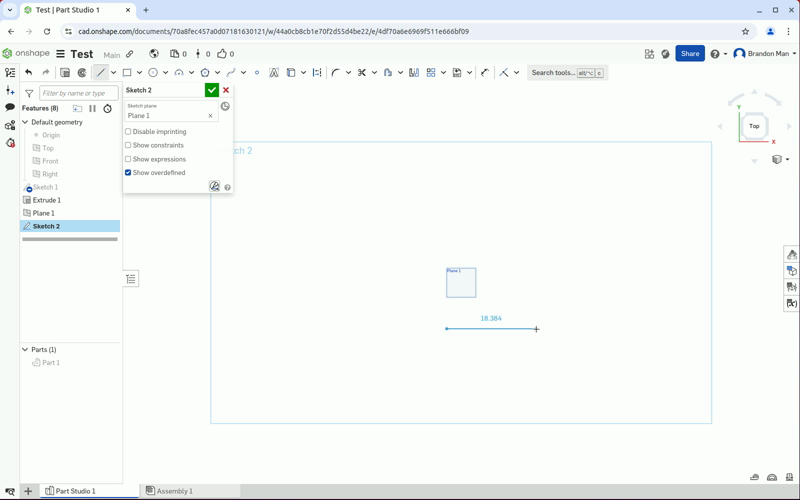
key_up(shift)
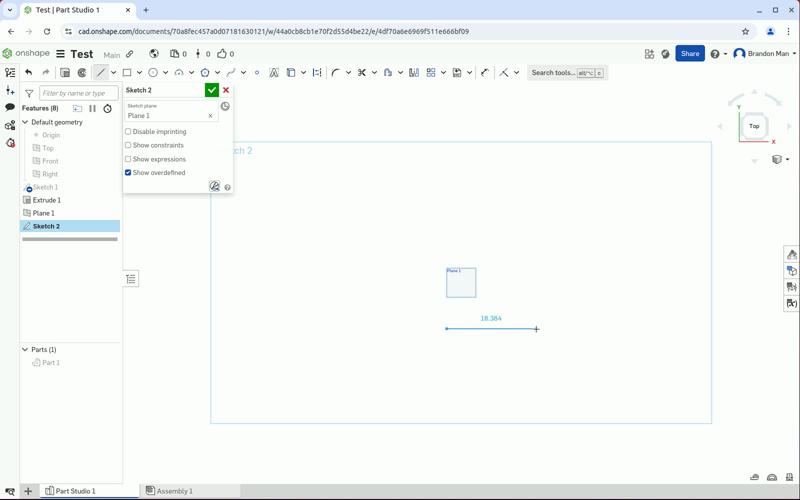
key_down(shift)
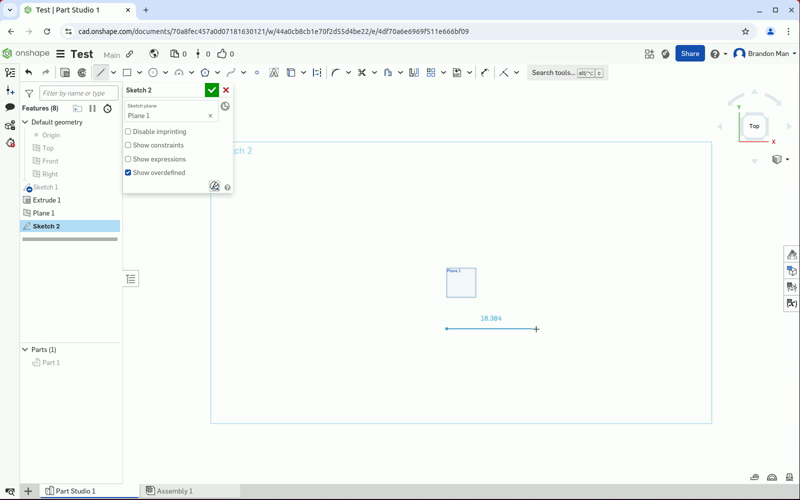
mouse_move(566, 328)
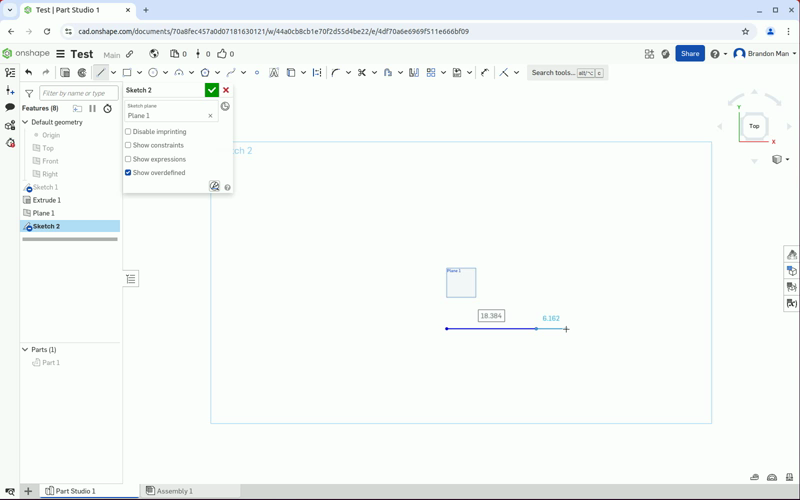
mouse_move(536, 269)
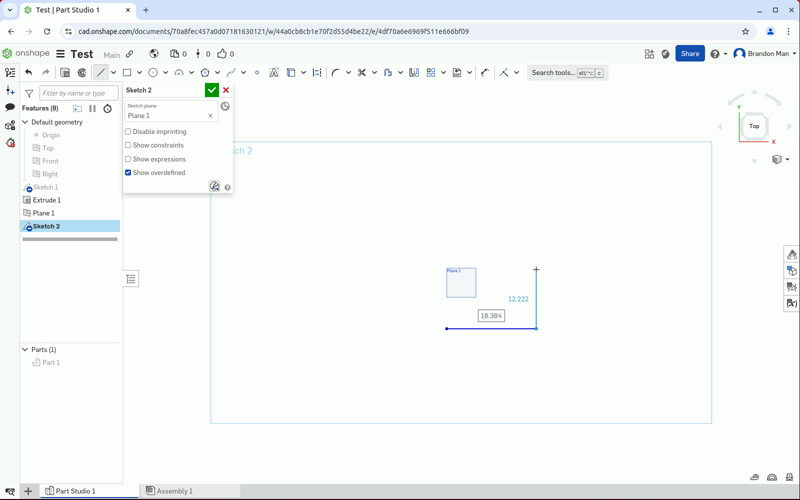
click(536, 269)
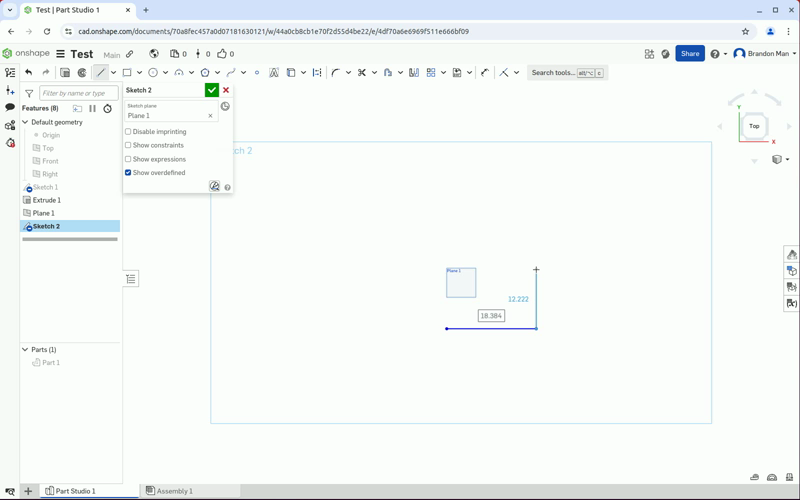
key_up(shift)
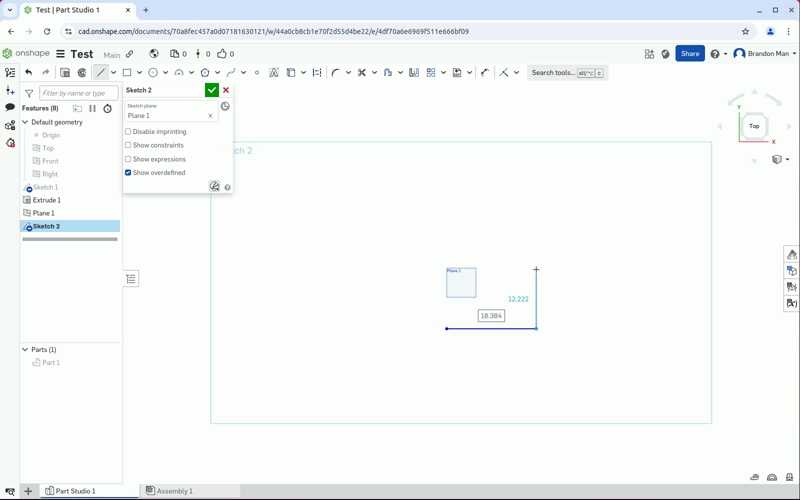
key_down(shift)
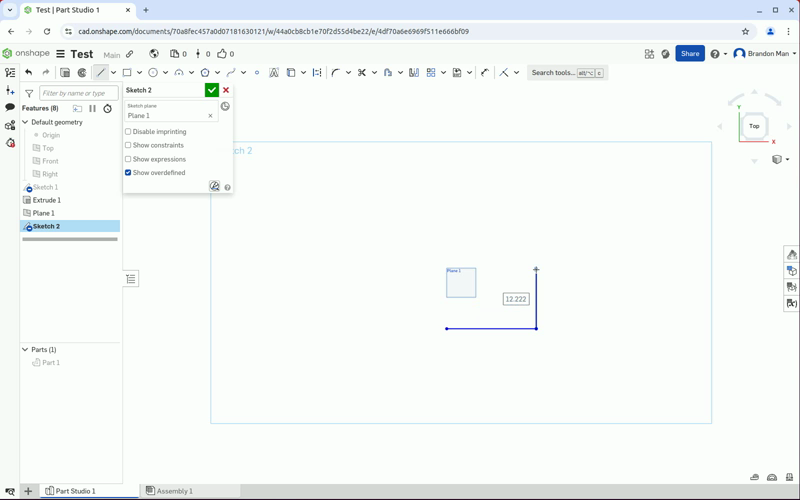
mouse_move(446, 269)
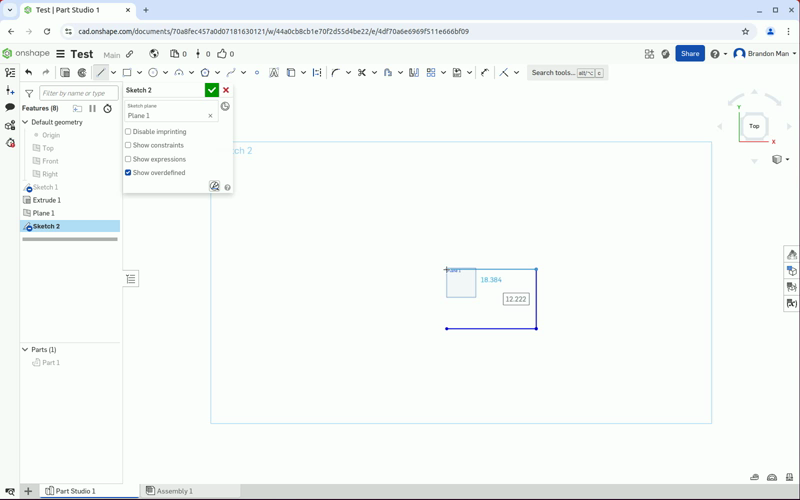
click(446, 269)
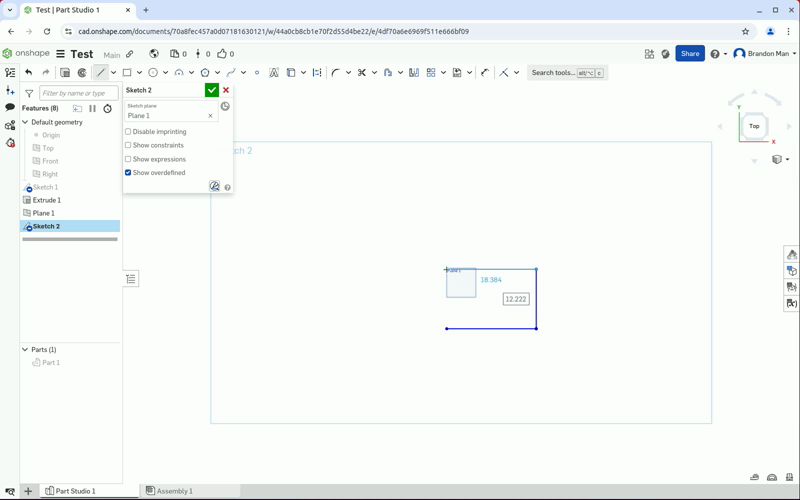
key_up(shift)
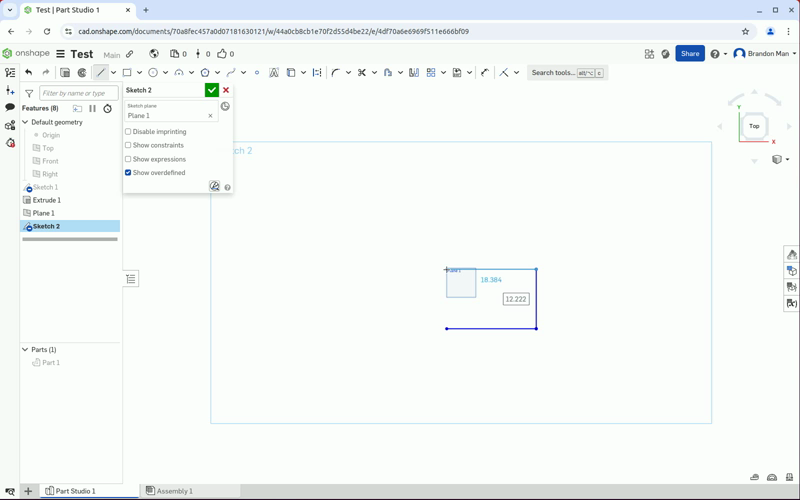
mouse_move(476, 269)
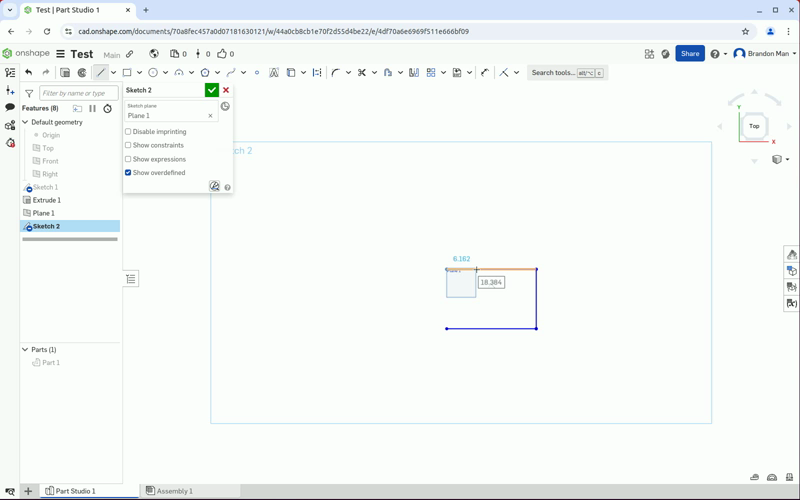
key_down(shift)
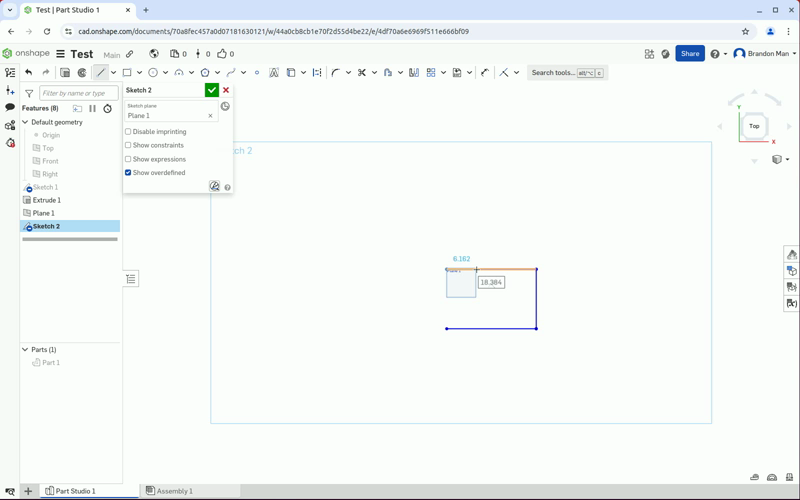
mouse_move(446, 328)
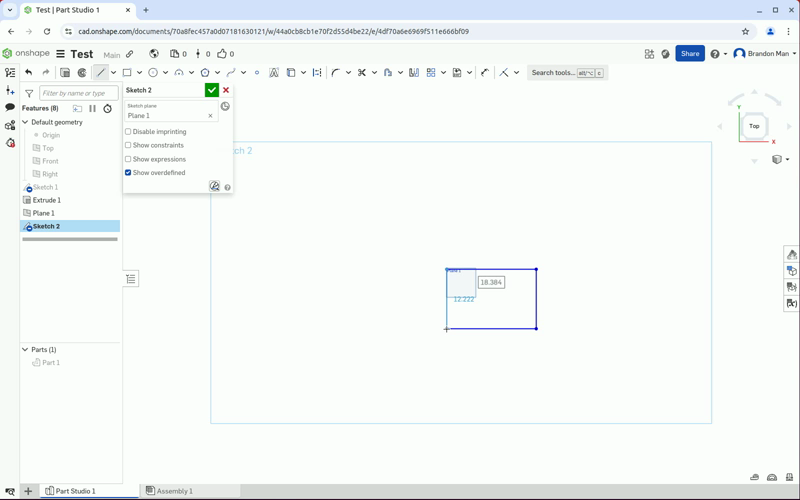
key_up(shift)
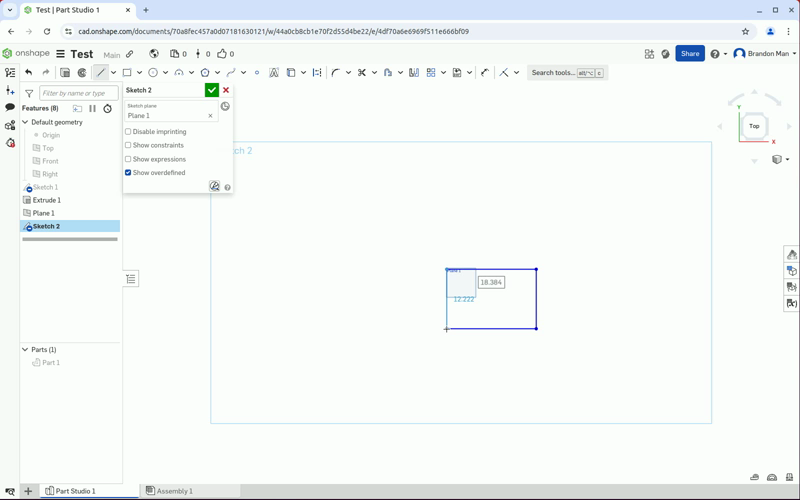
click(446, 328)
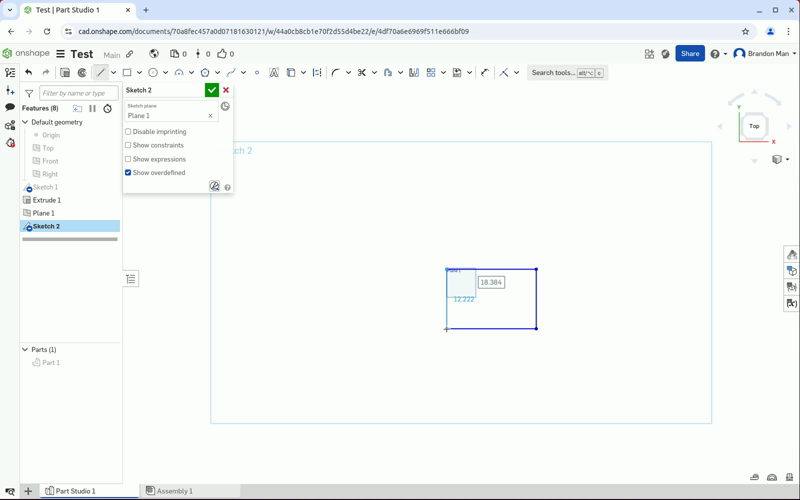
key(esc)
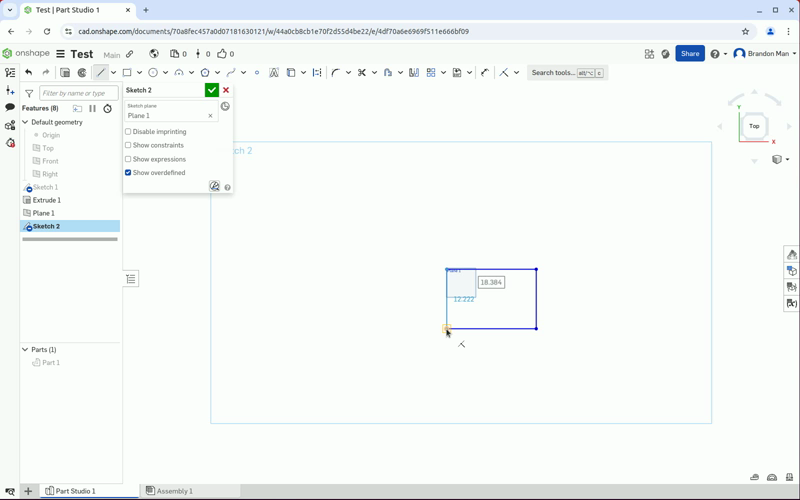
key(l)
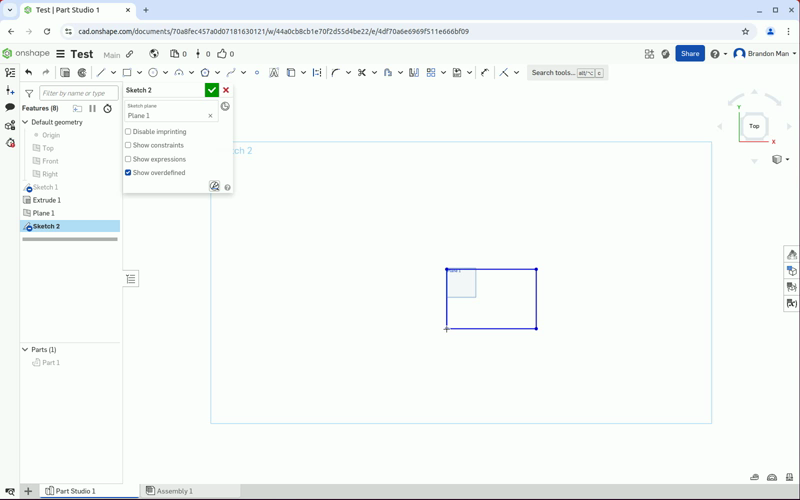
key_down(shift)
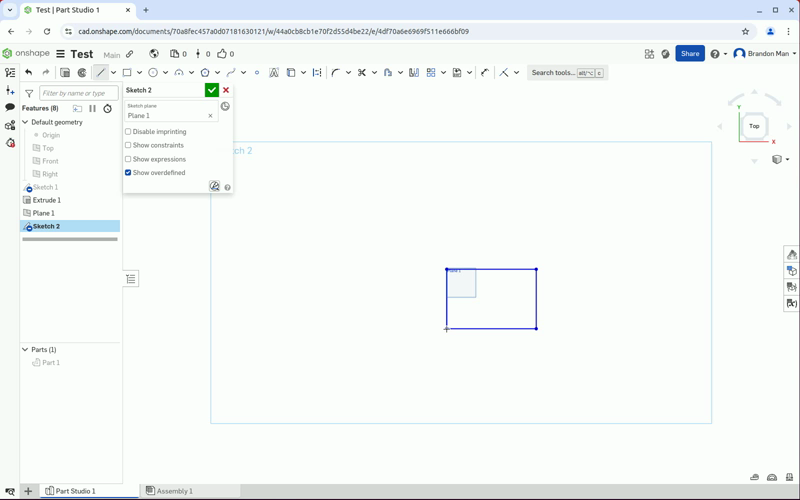
mouse_move(459, 316)
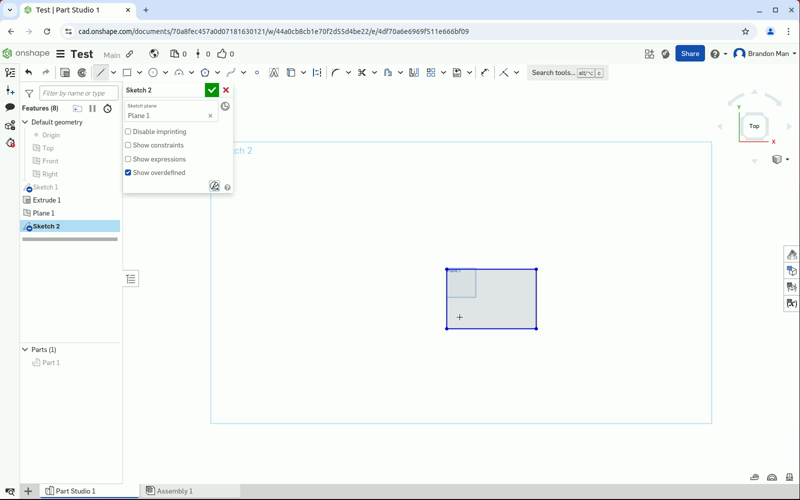
click(459, 316)
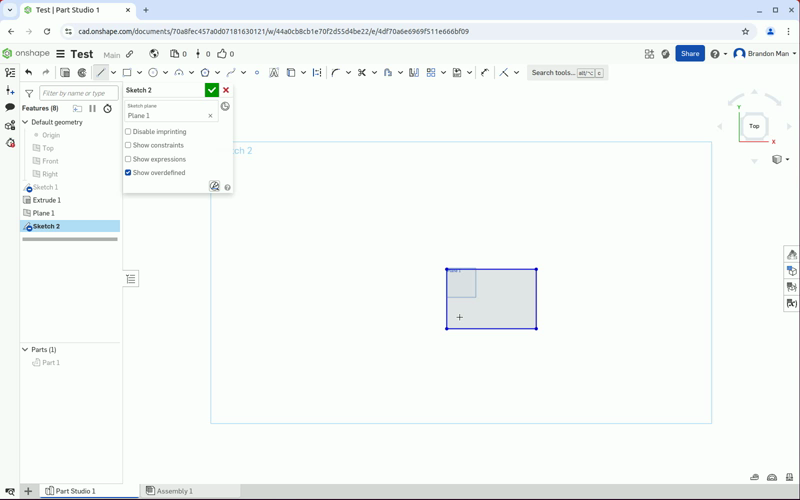
key_up(shift)
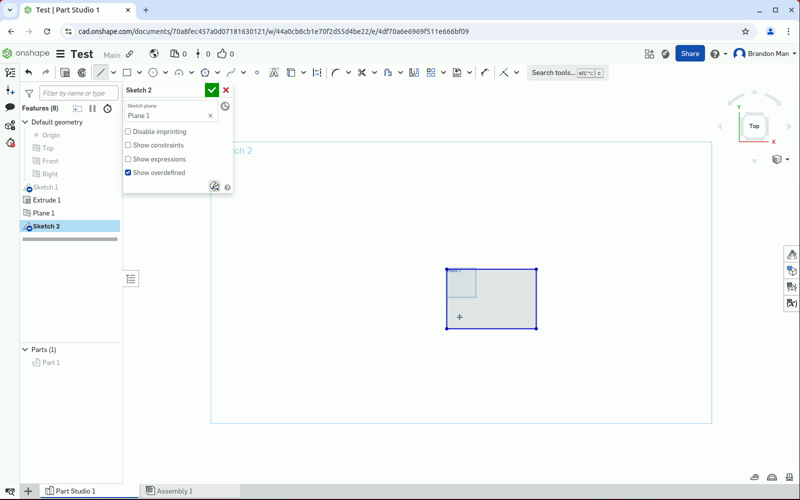
key_down(shift)
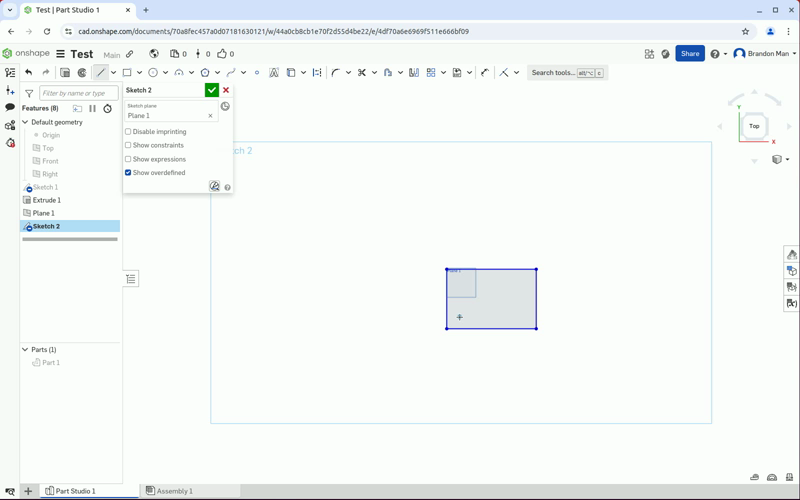
mouse_move(522, 316)
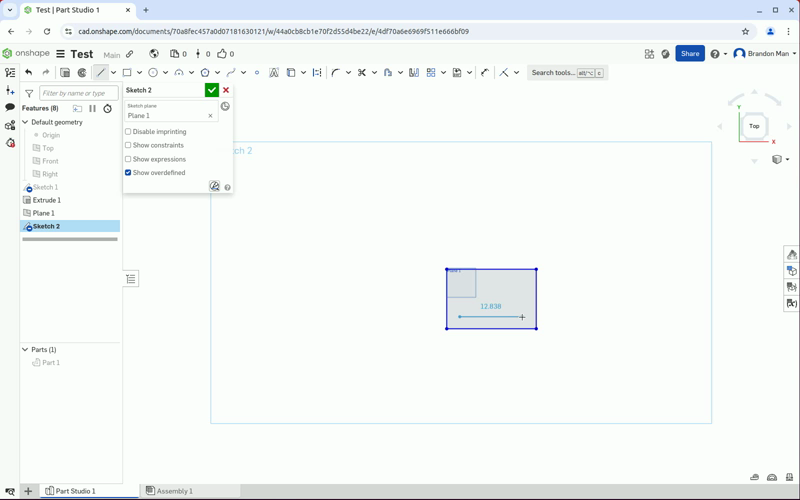
click(522, 316)
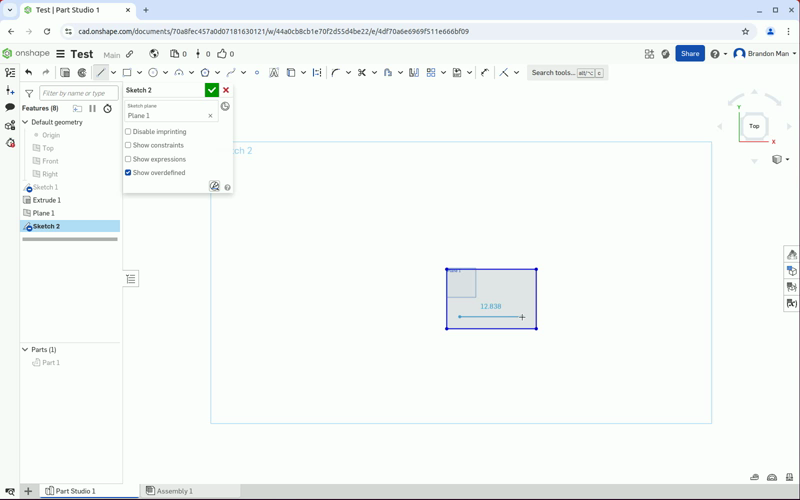
key_up(shift)
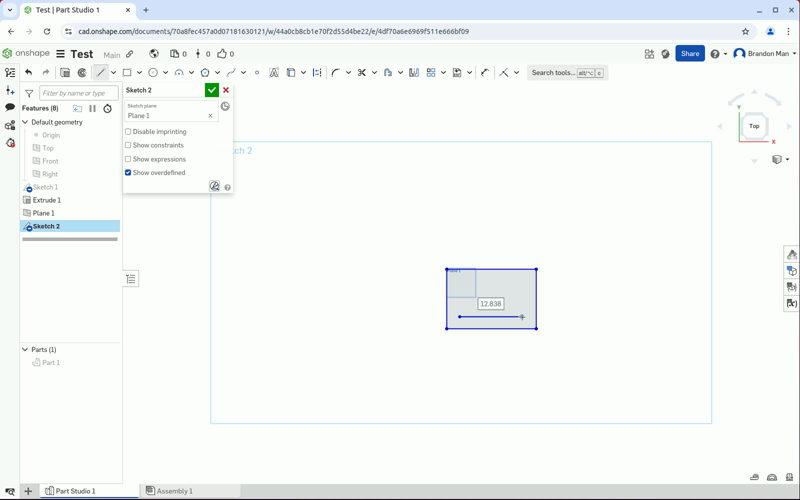
key_down(shift)
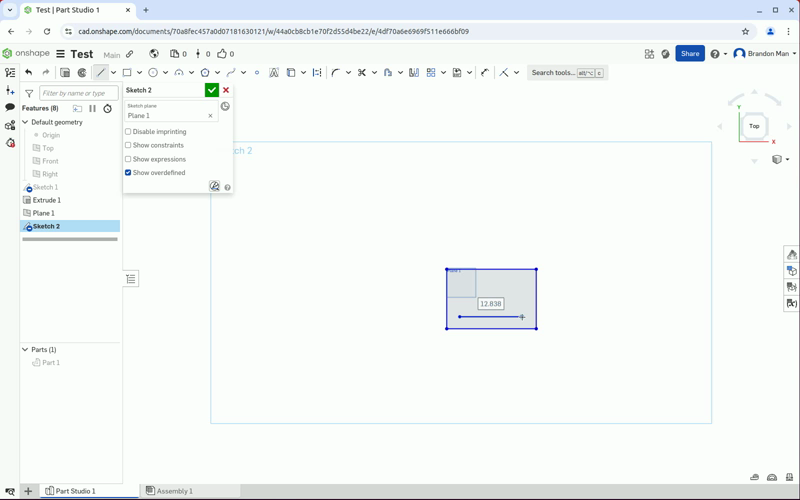
mouse_move(552, 316)
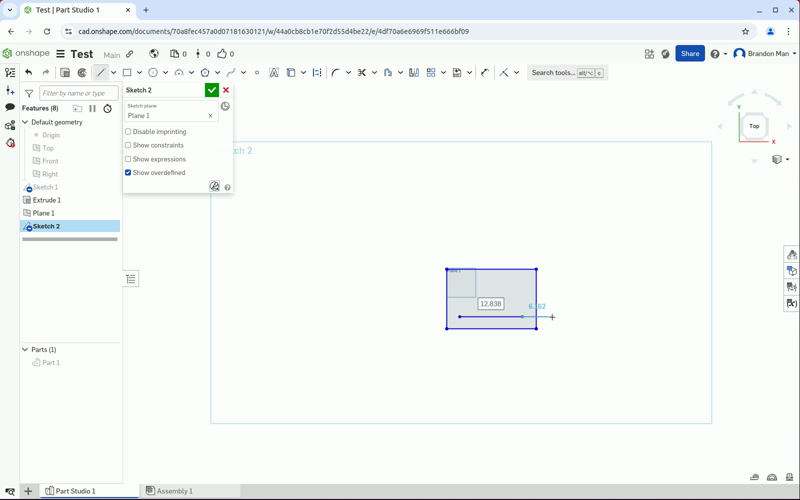
mouse_move(522, 282)
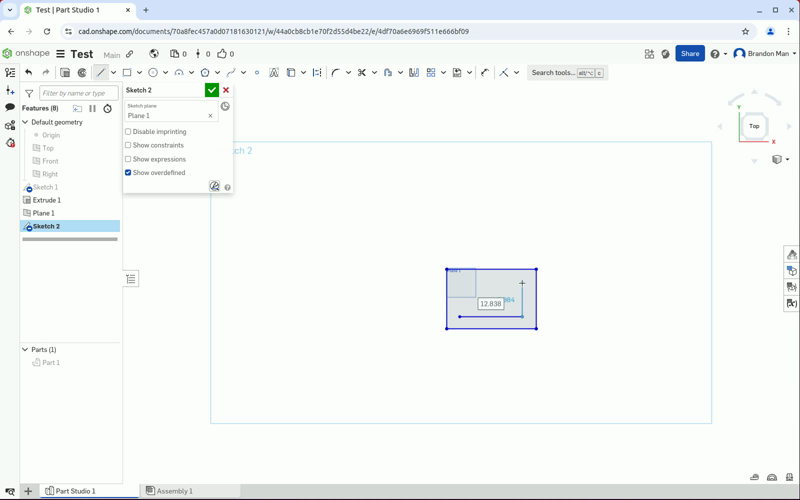
click(522, 282)
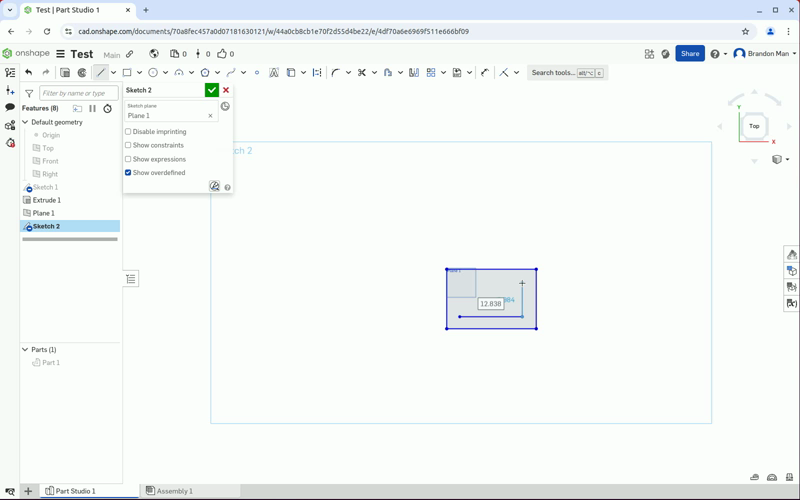
key_up(shift)
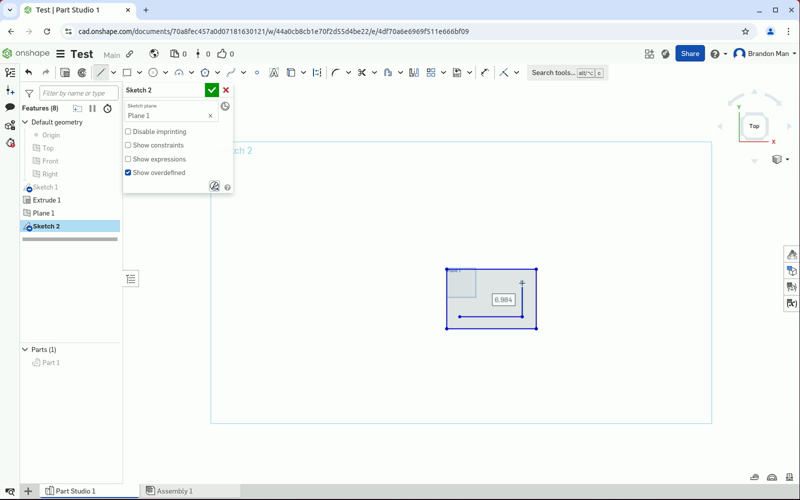
key_down(shift)
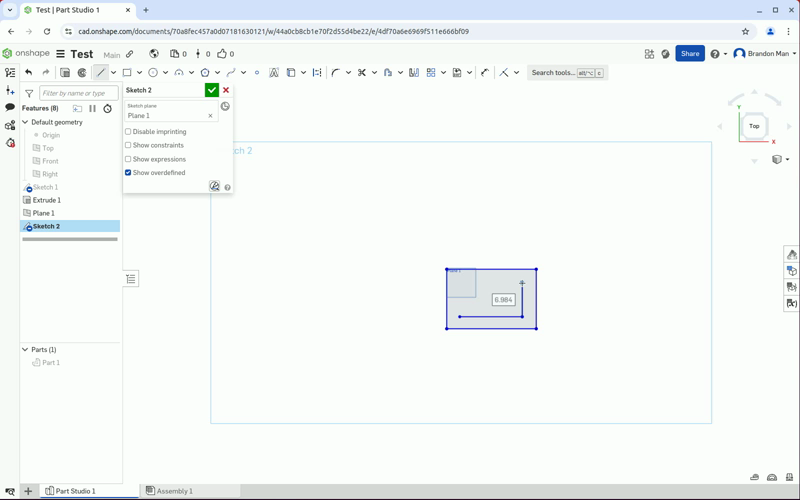
mouse_move(459, 282)
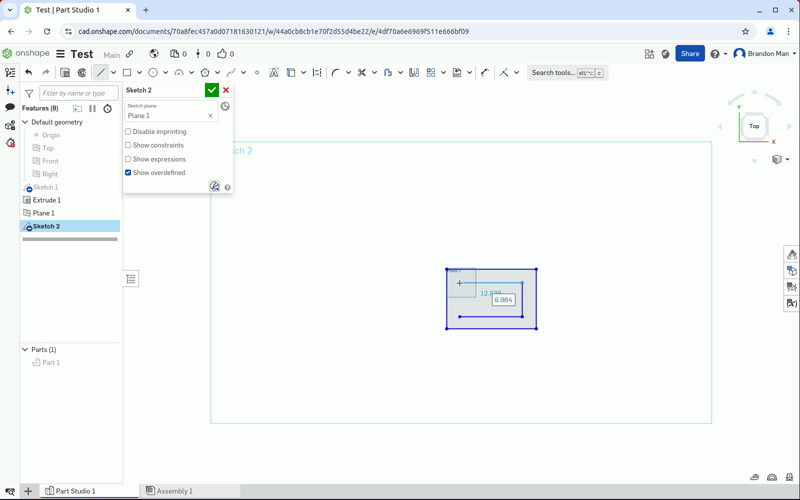
click(459, 282)
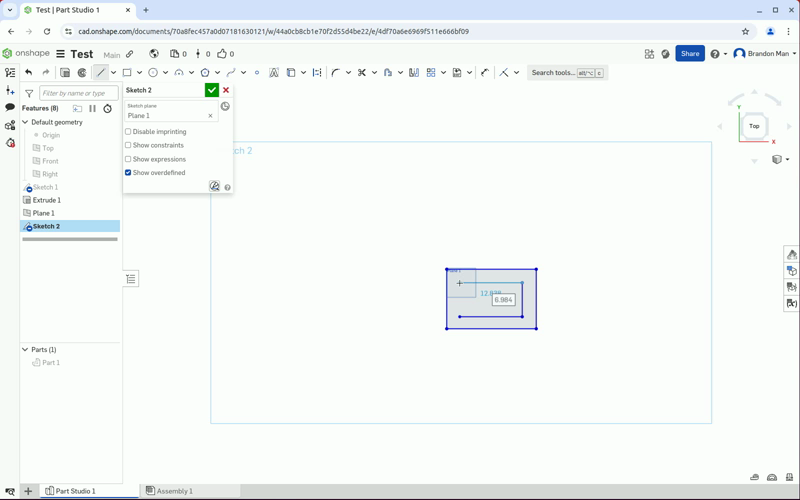
key_up(shift)
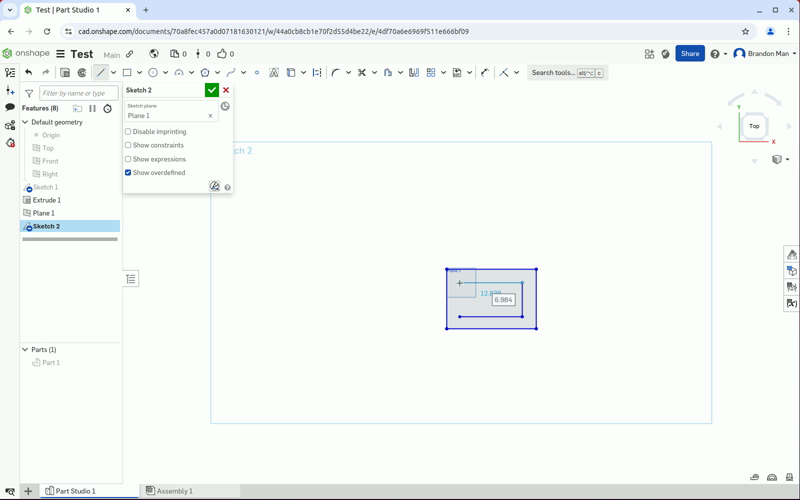
mouse_move(489, 282)
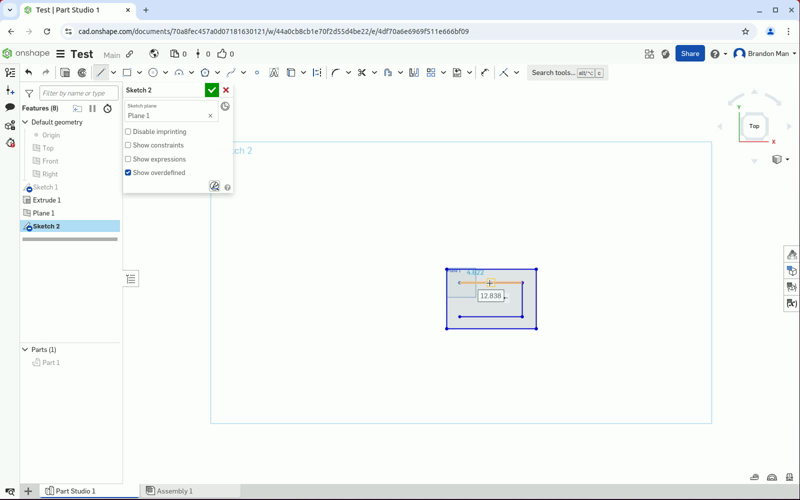
key_down(shift)
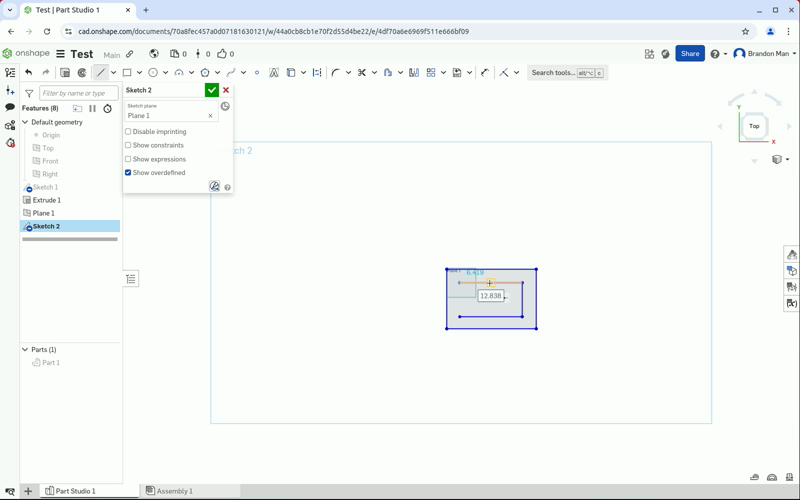
mouse_move(459, 316)
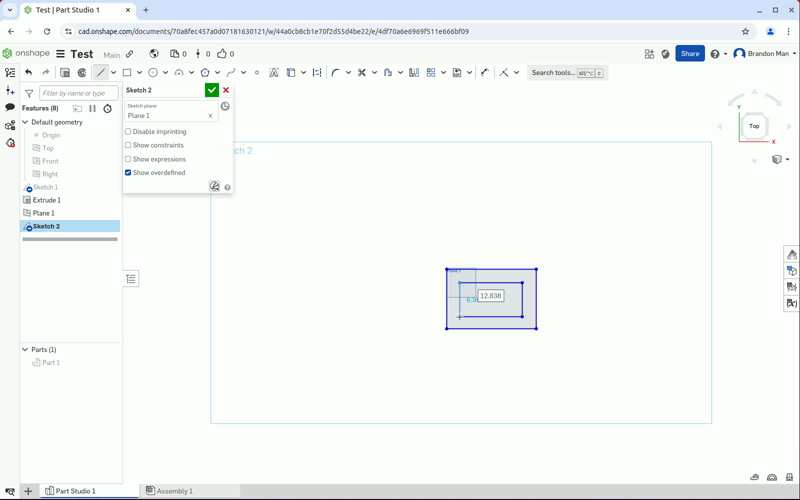
key_up(shift)
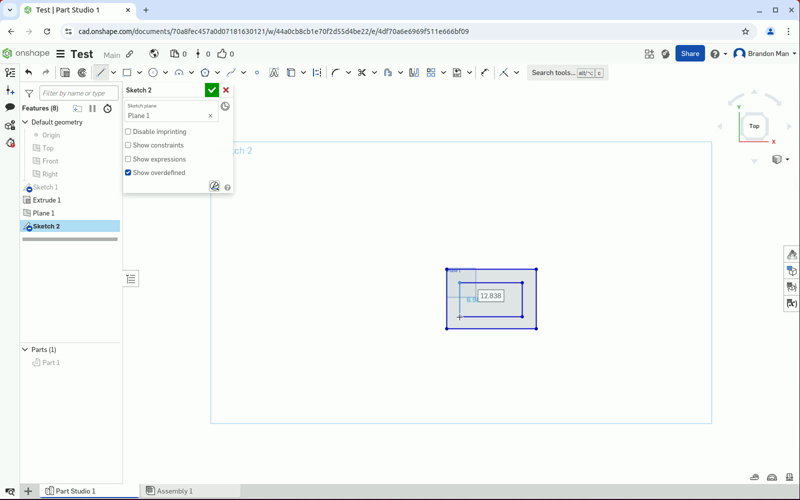
click(459, 316)
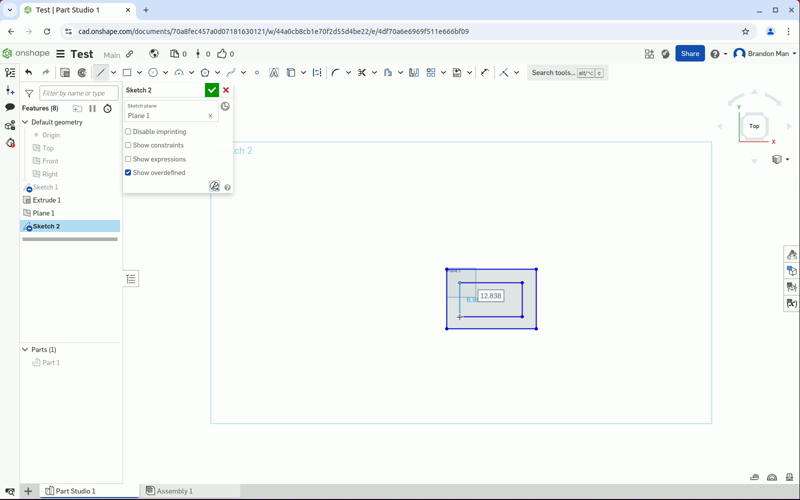
key(esc)
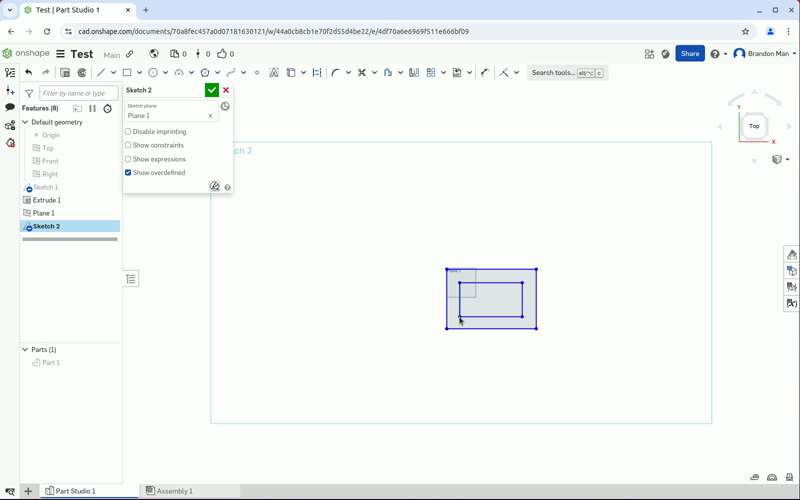
mouse_move(464, 321)
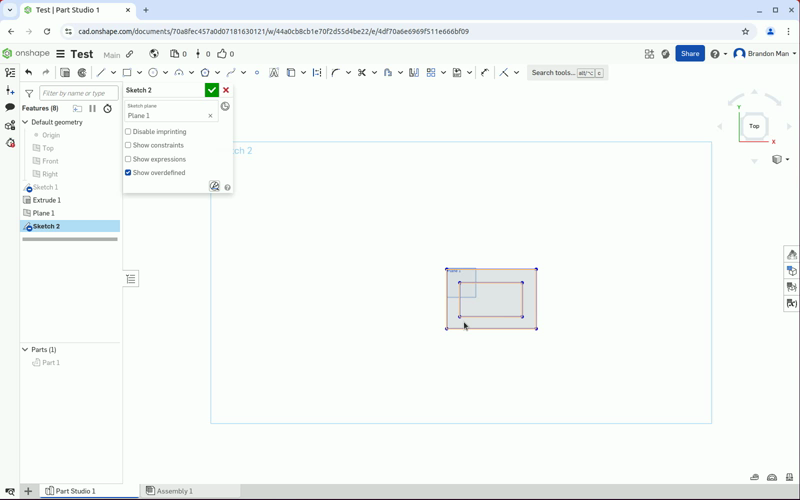
click(464, 321)
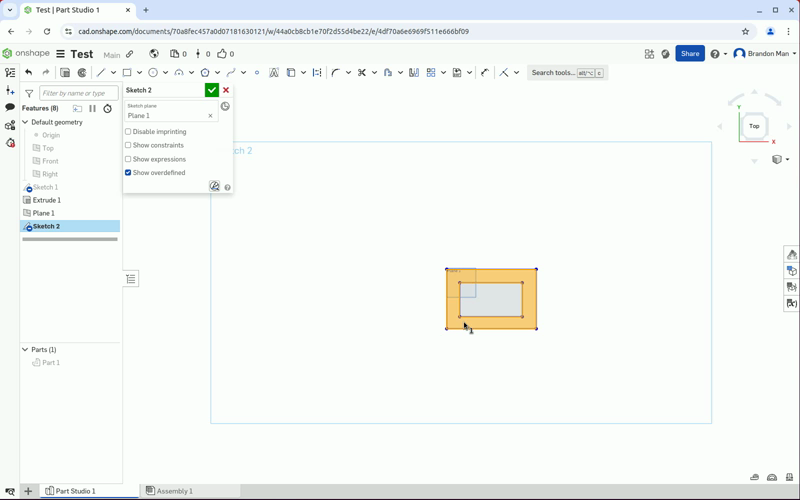
mouse_move(73, 352)
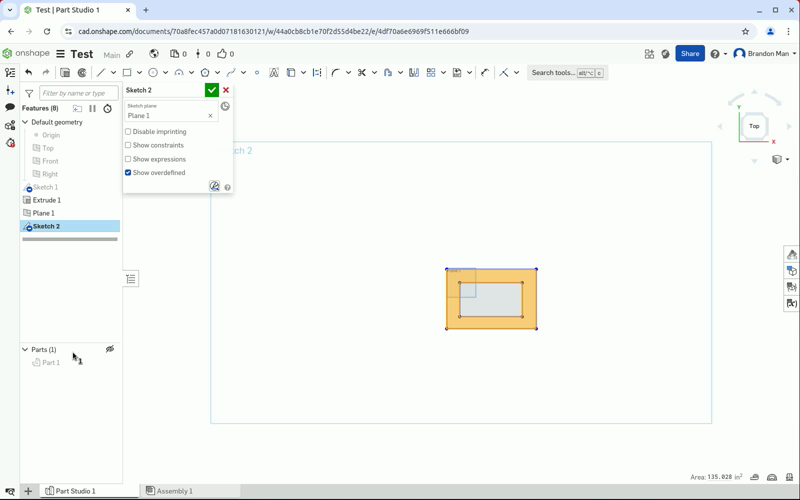
key(shift+y)
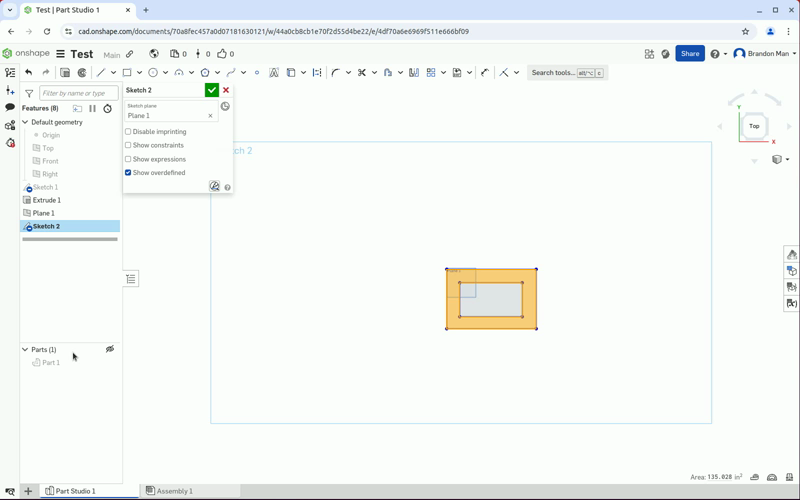
key(shift+e)
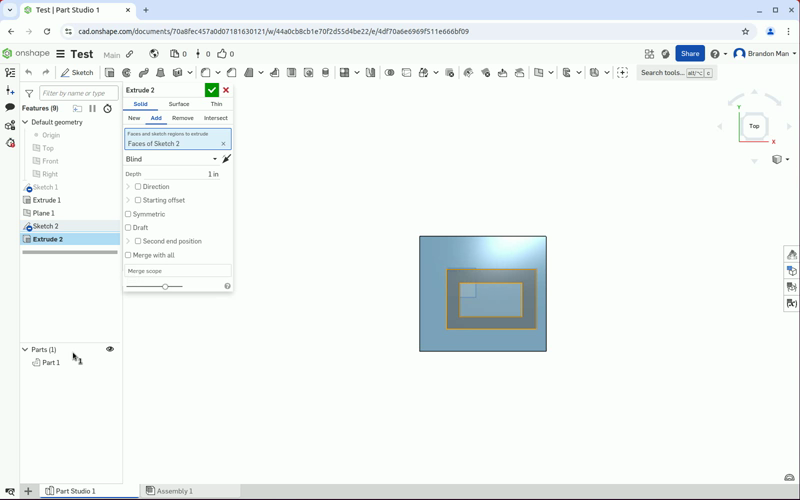
mouse_move(143, 106)
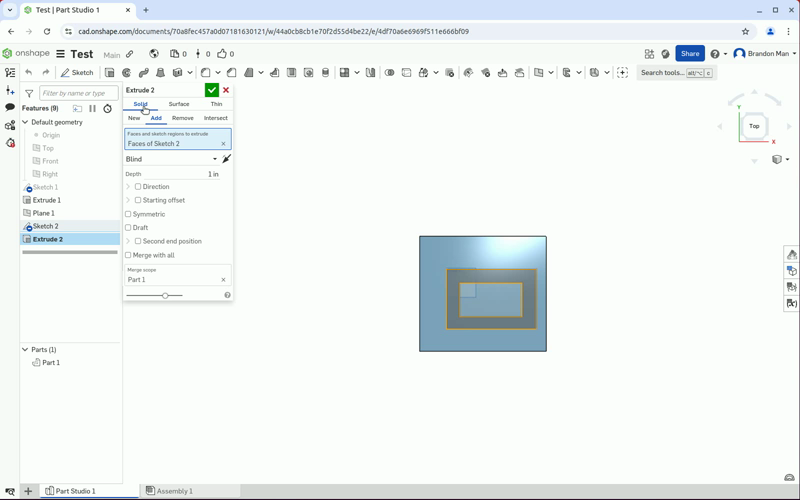
click(143, 106)
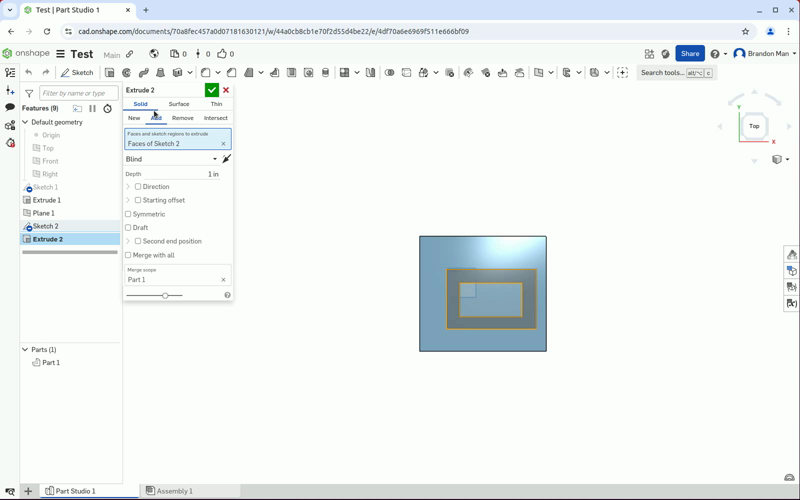
mouse_move(186, 120)
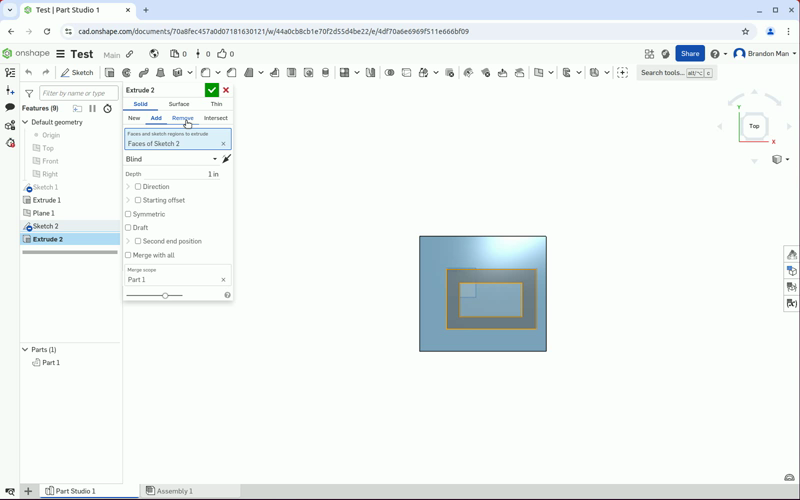
click(186, 120)
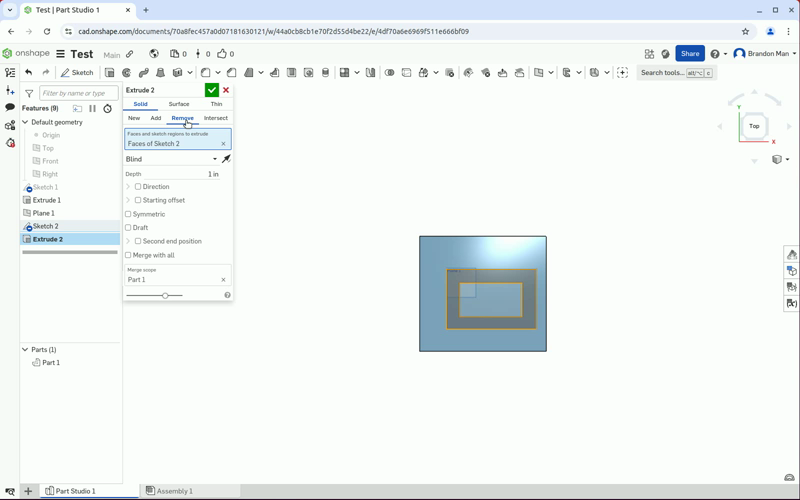
key(tab, 4)
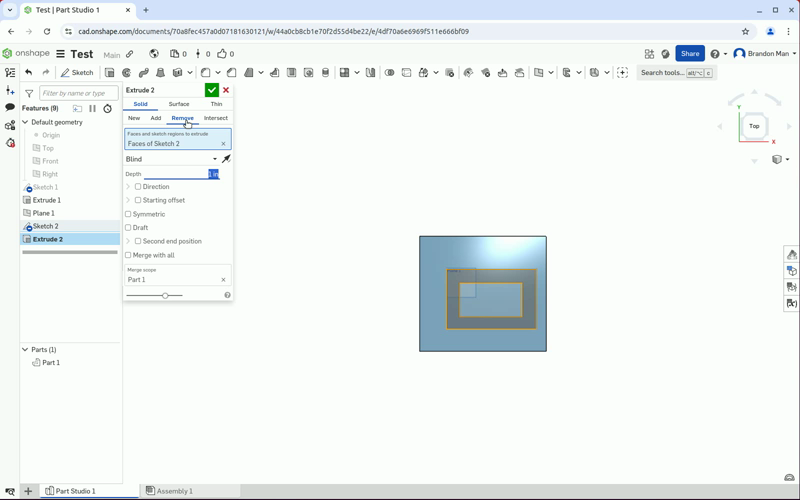
text(8.906)
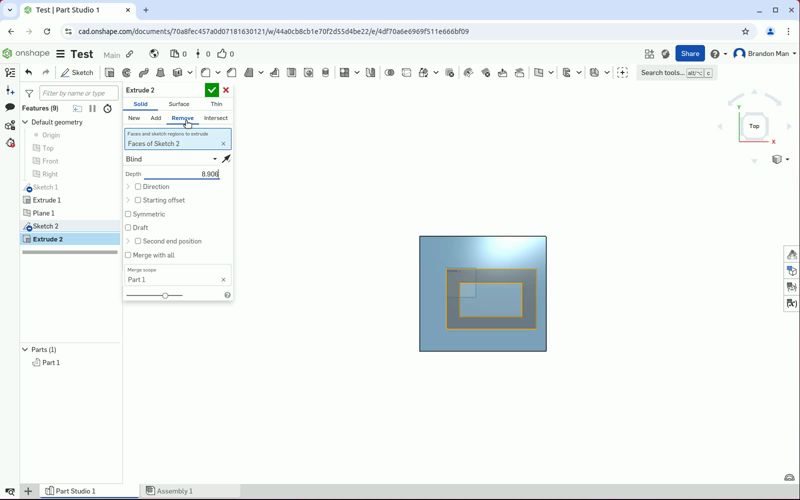
key(tab, 6)
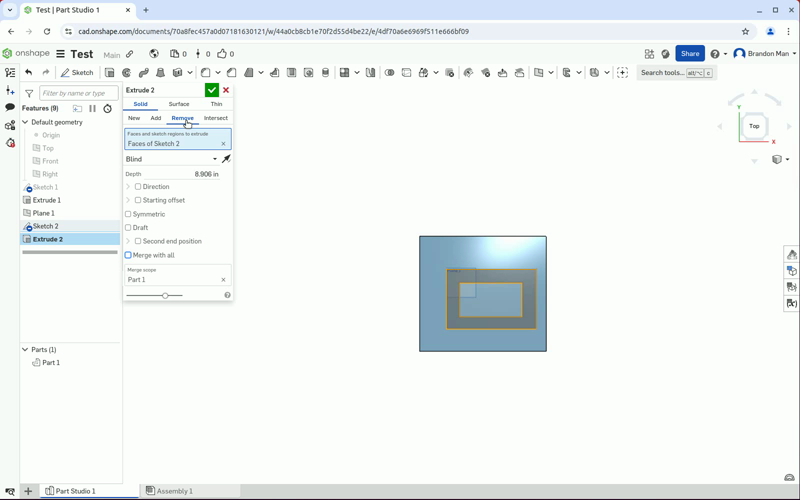
key(space)
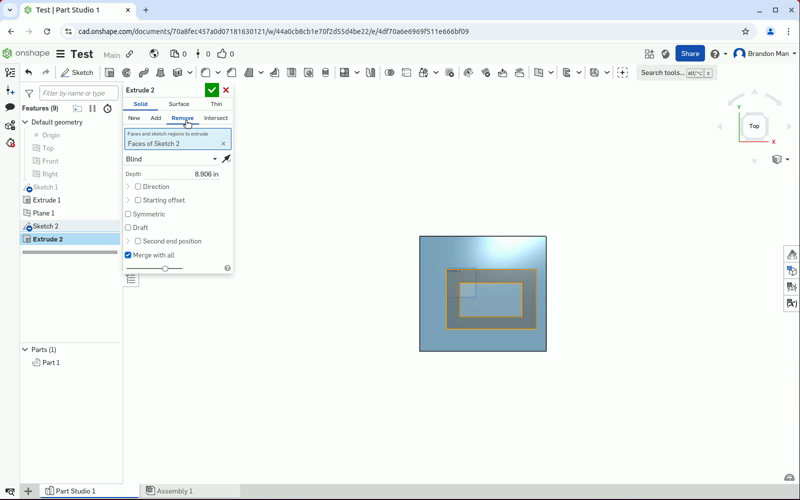
key(enter)
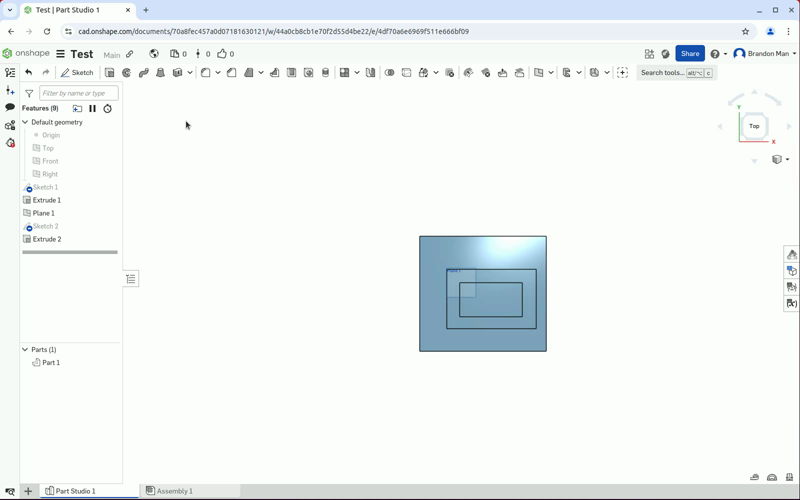
key(shift+h)
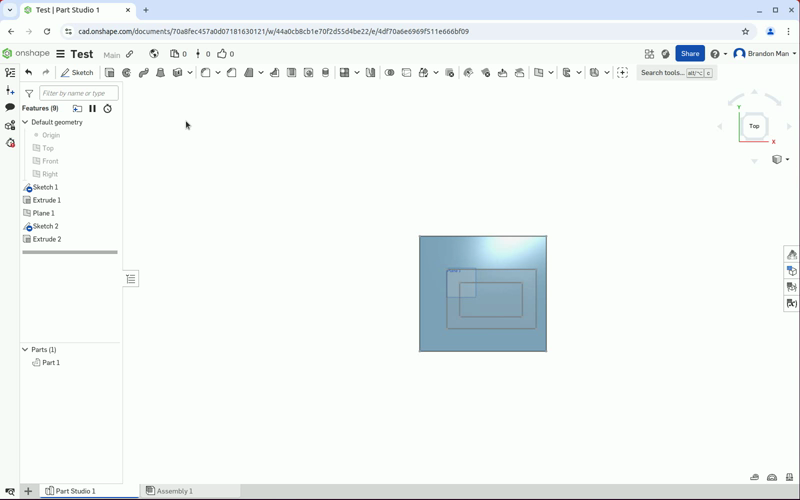
key(shift+h)
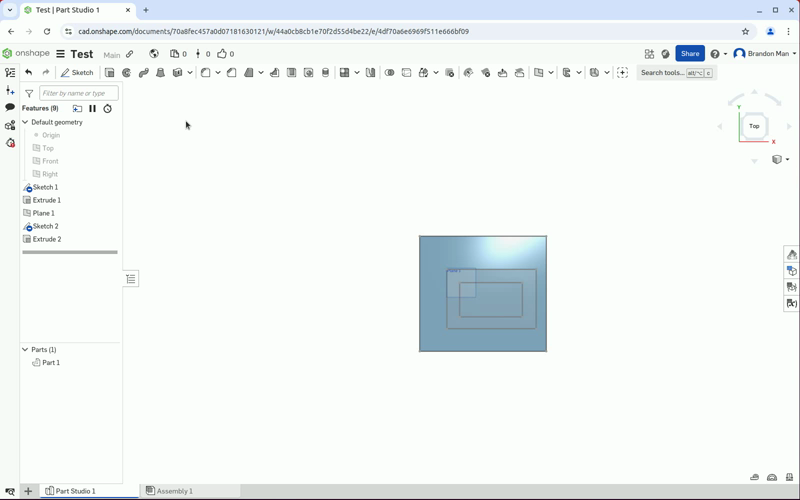
key(shift+7)
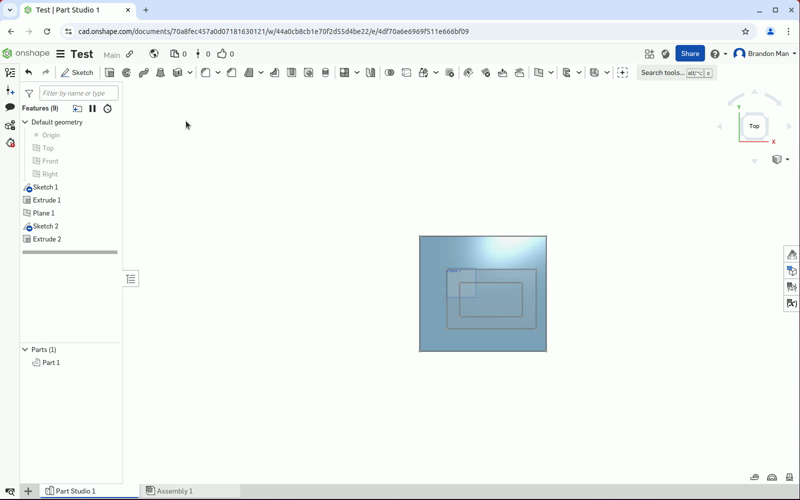
key(up, 3)
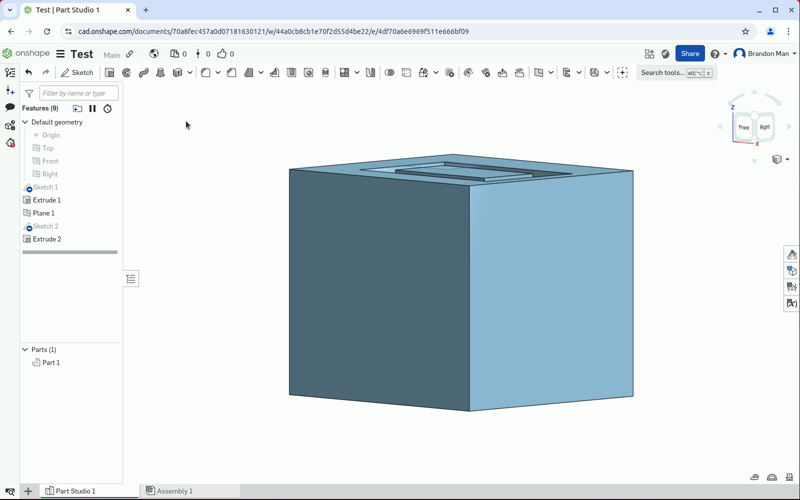
key(left, 3)
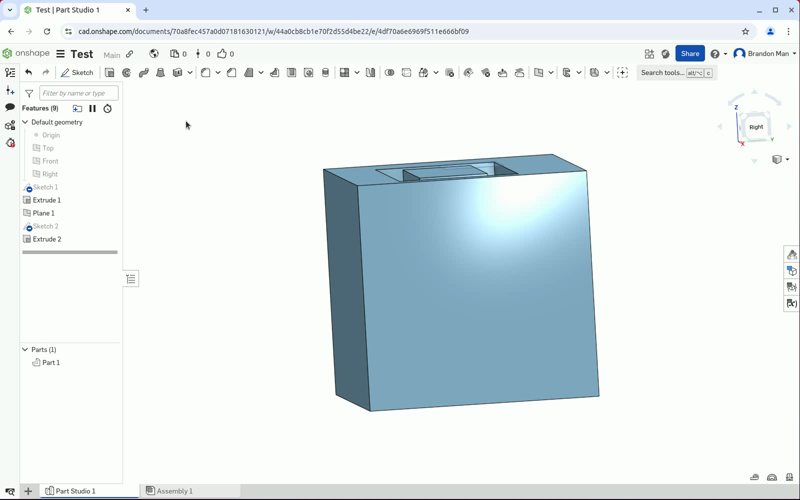
key(right, 3)
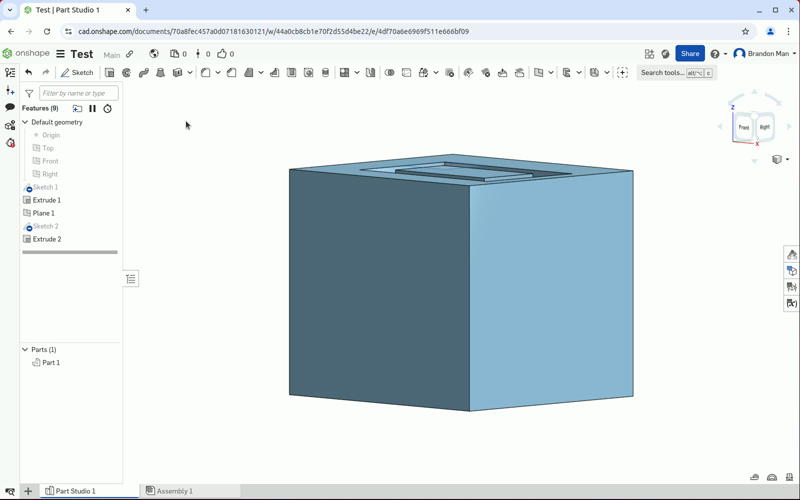
key(down, 3)
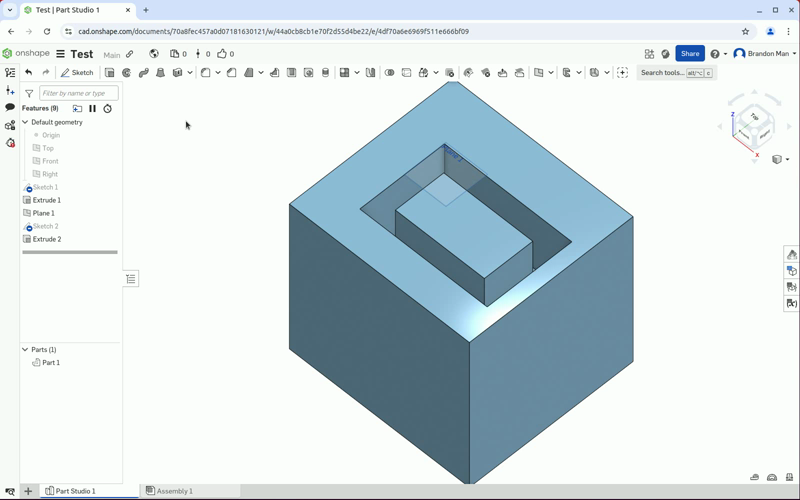
mouse_move(73, 189)
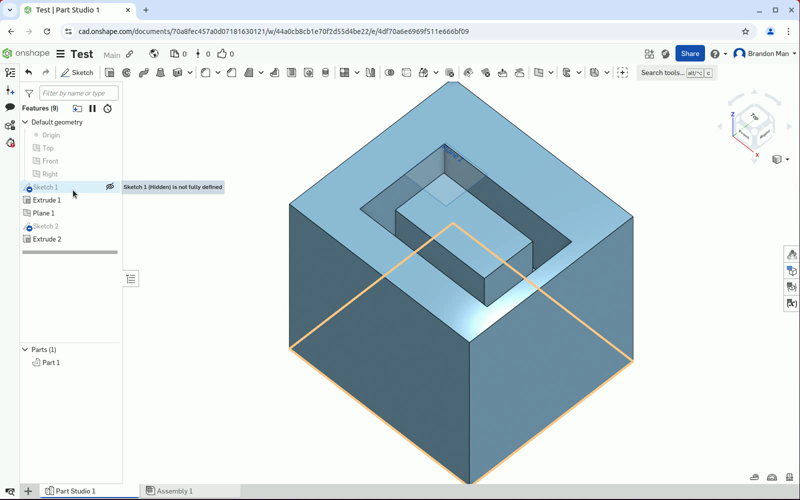
click(73, 189)